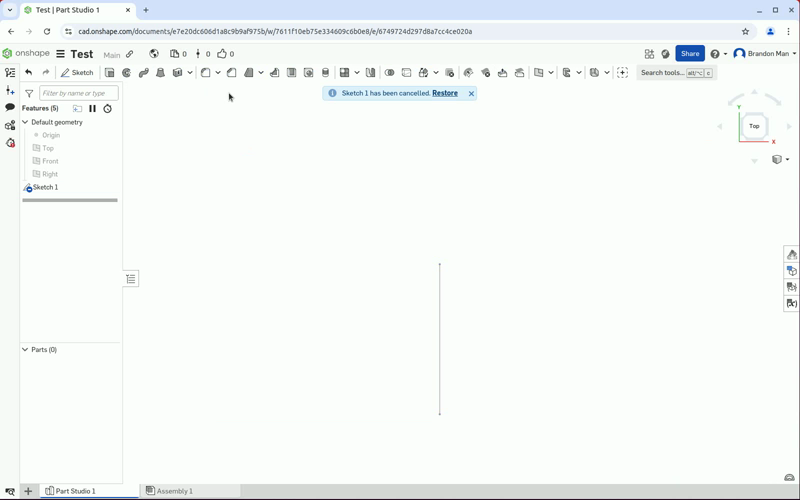
key(shift+h)
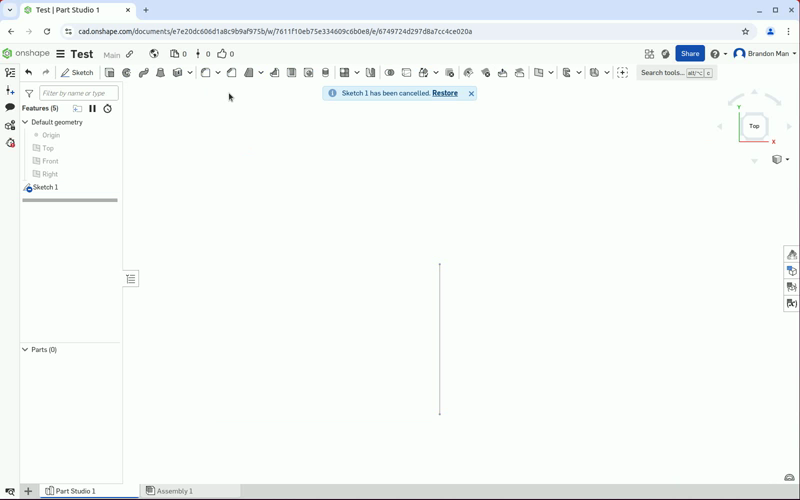
key(shift+s)
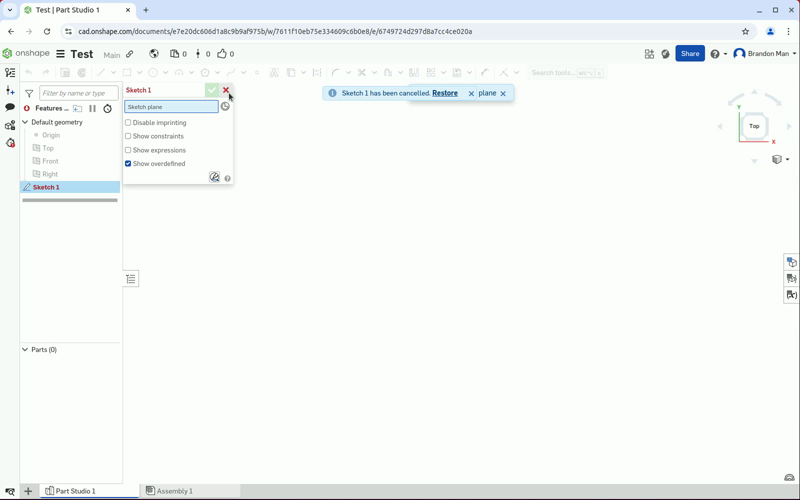
mouse_move(73, 150)
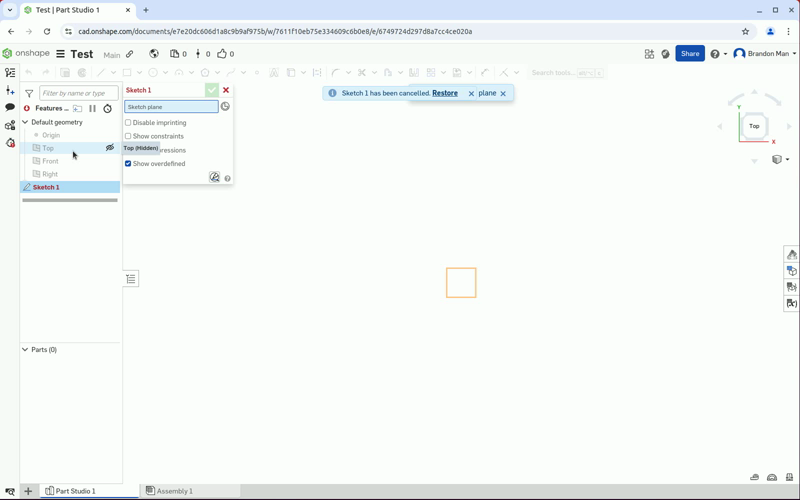
click(73, 150)
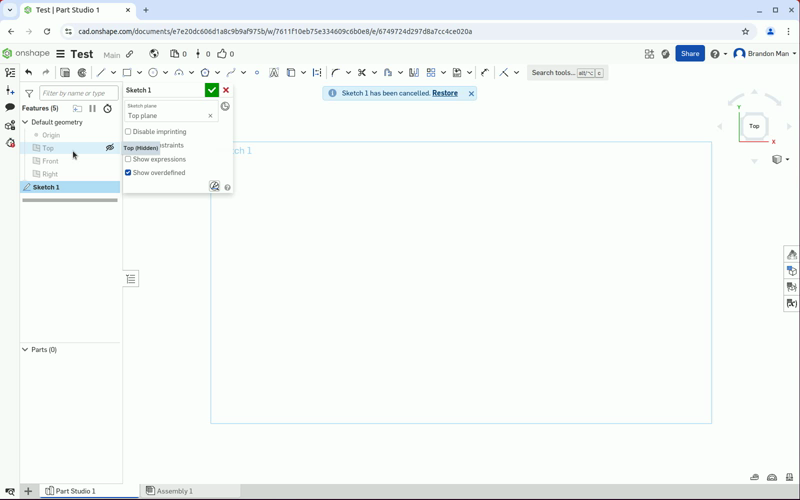
mouse_move(73, 352)
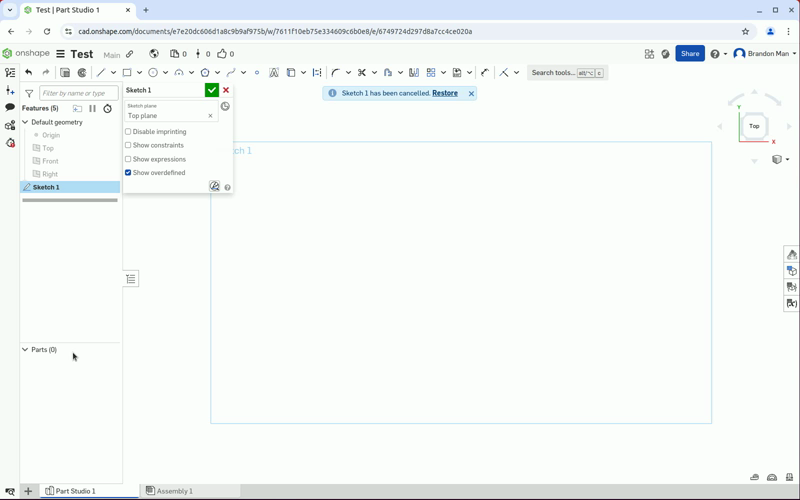
key(y)
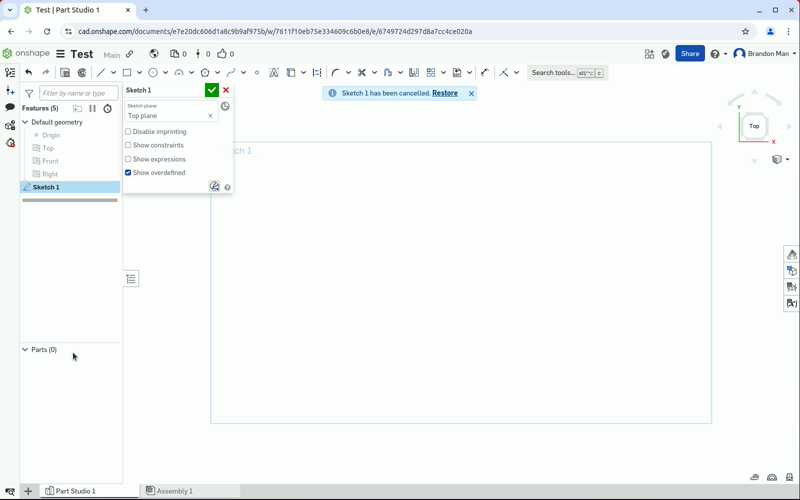
key(l)
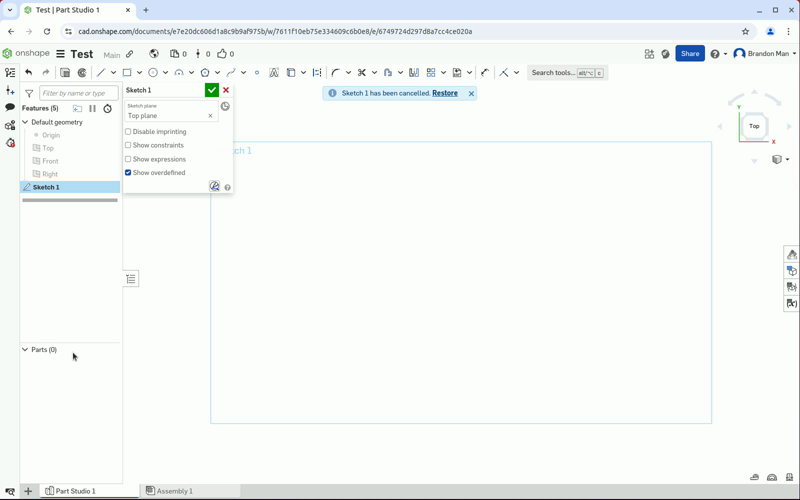
key_down(shift)
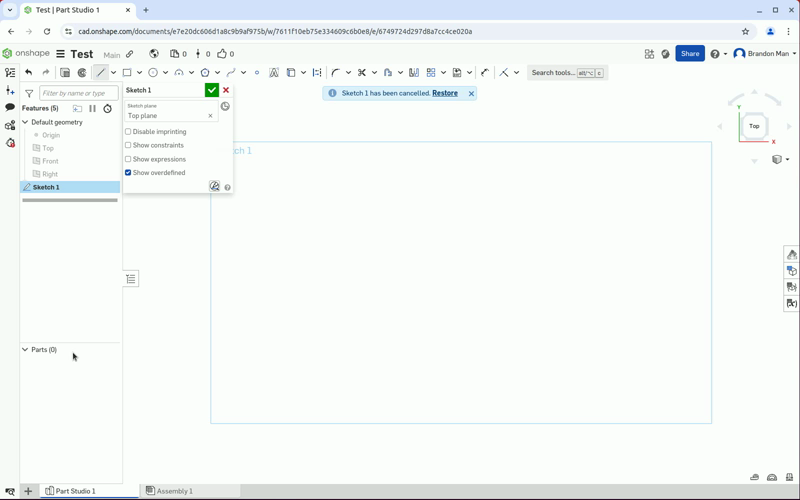
mouse_move(386, 348)
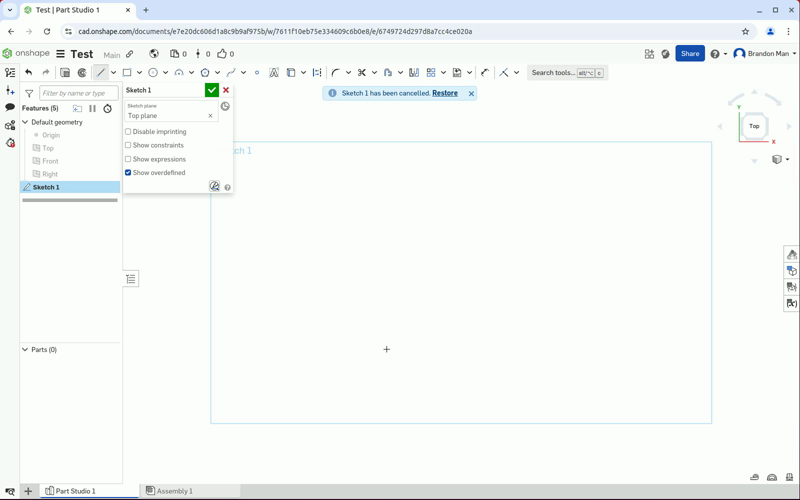
click(386, 348)
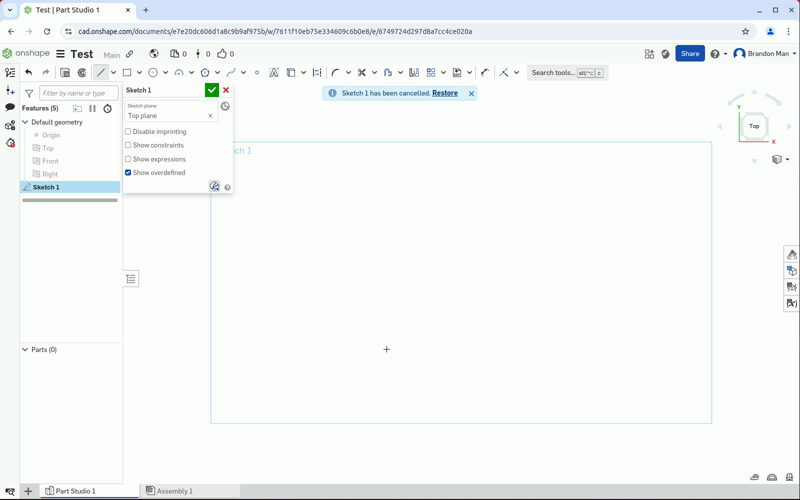
key_up(shift)
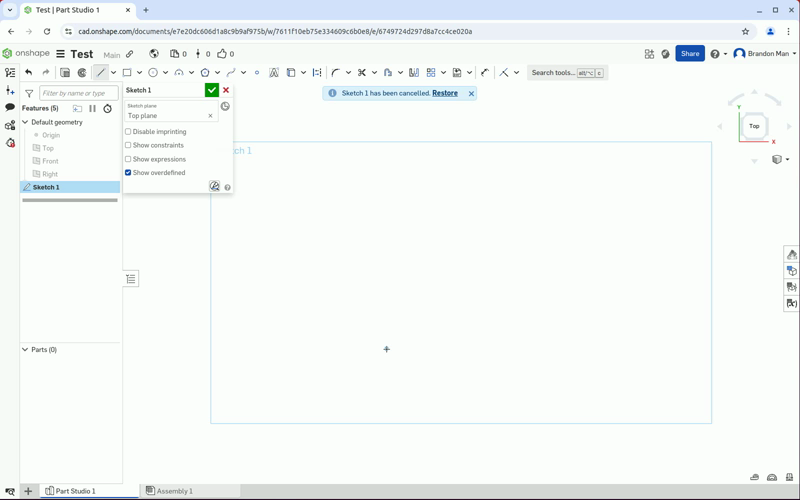
key_down(shift)
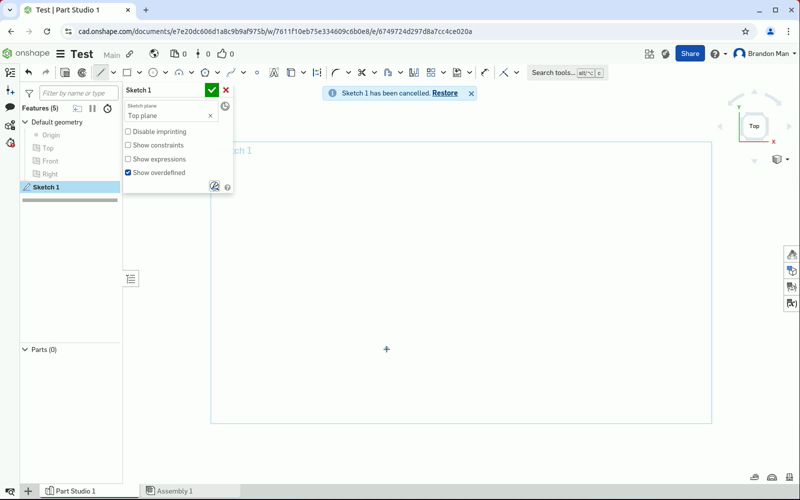
mouse_move(534, 348)
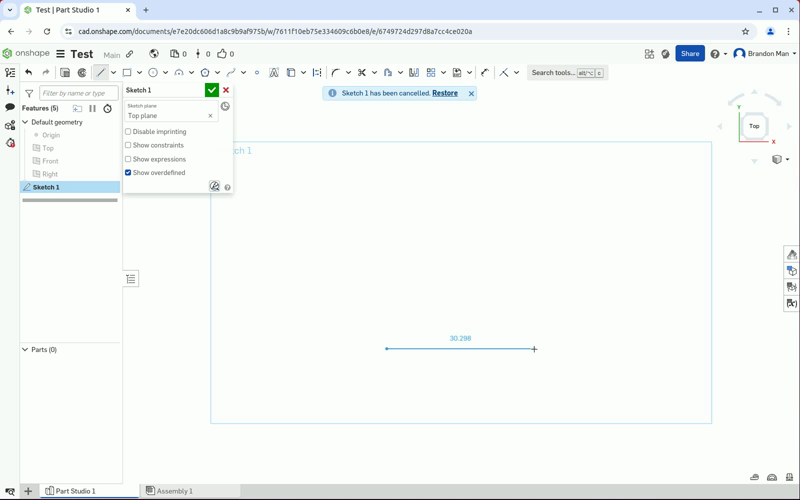
click(534, 348)
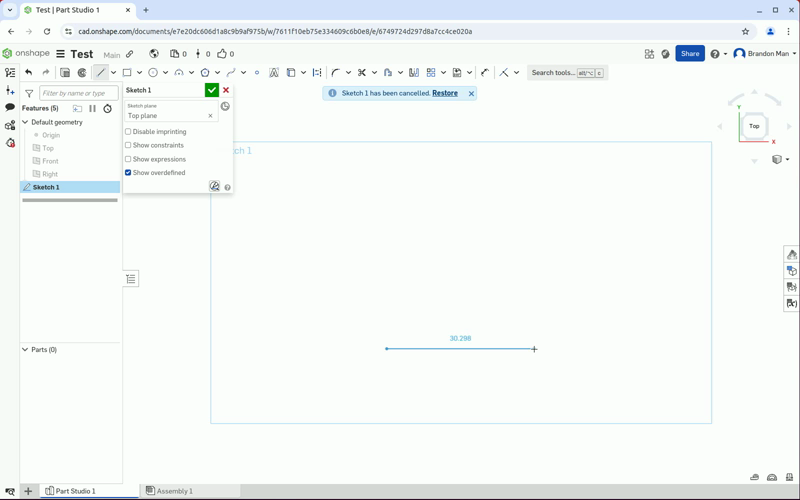
key_up(shift)
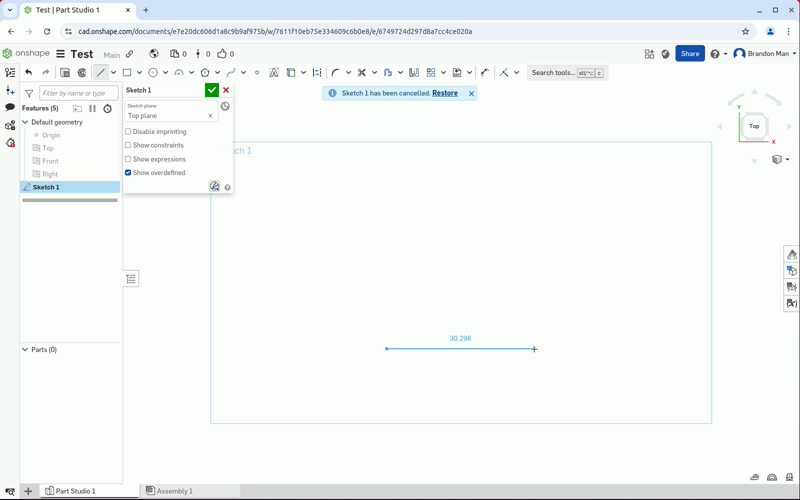
key_down(shift)
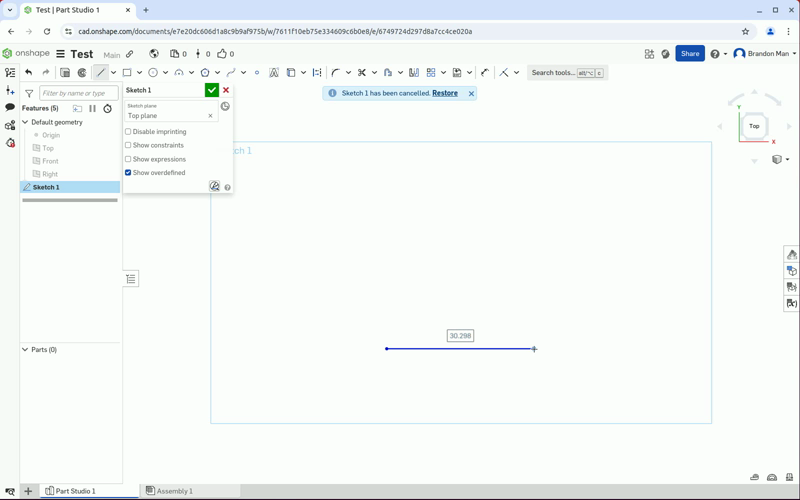
mouse_move(534, 216)
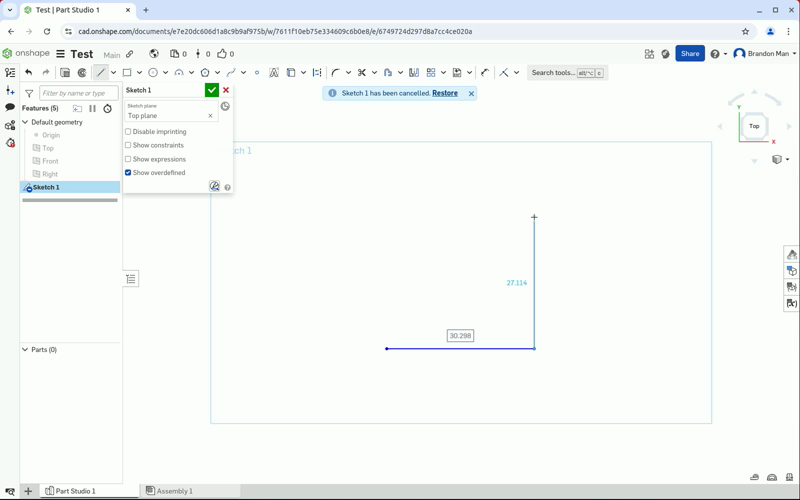
click(534, 216)
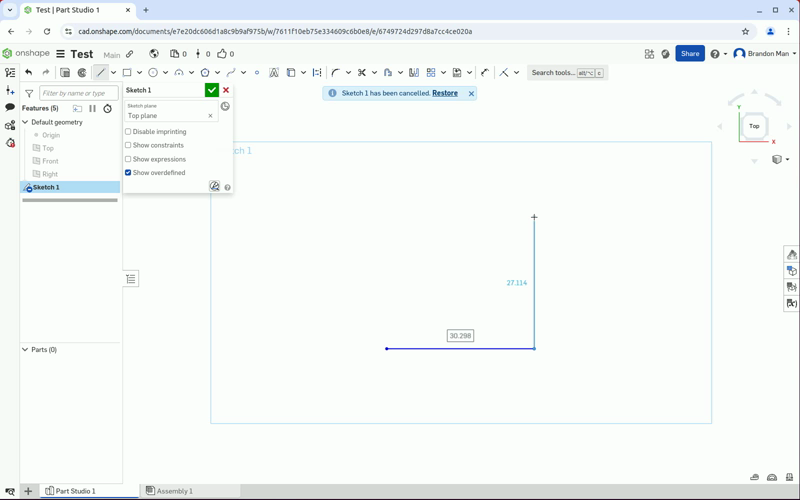
key_up(shift)
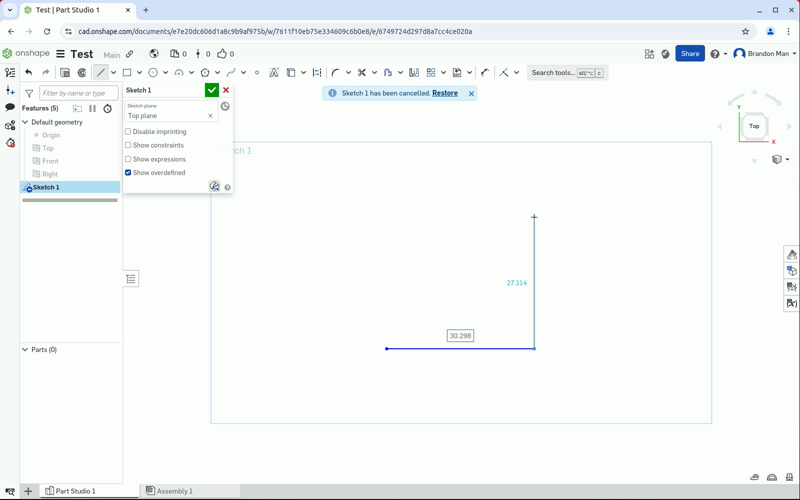
key_down(shift)
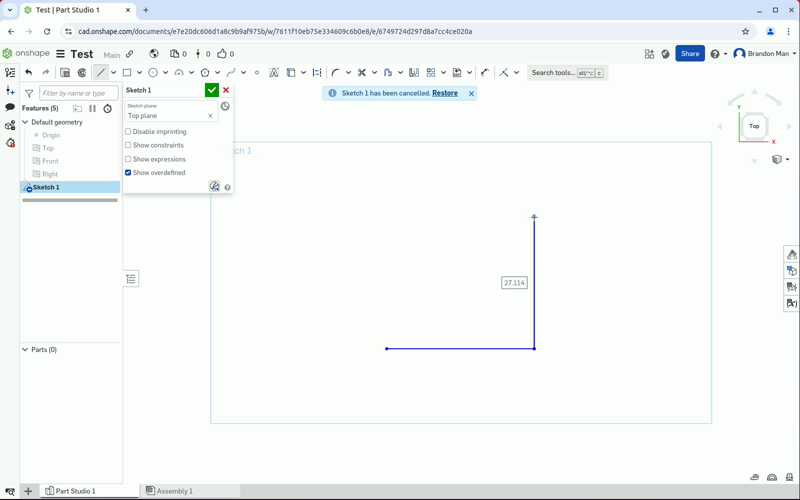
mouse_move(386, 216)
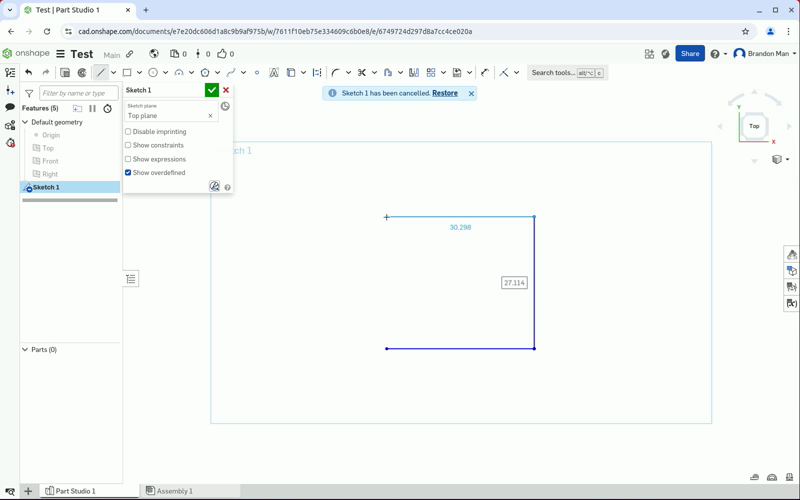
click(386, 216)
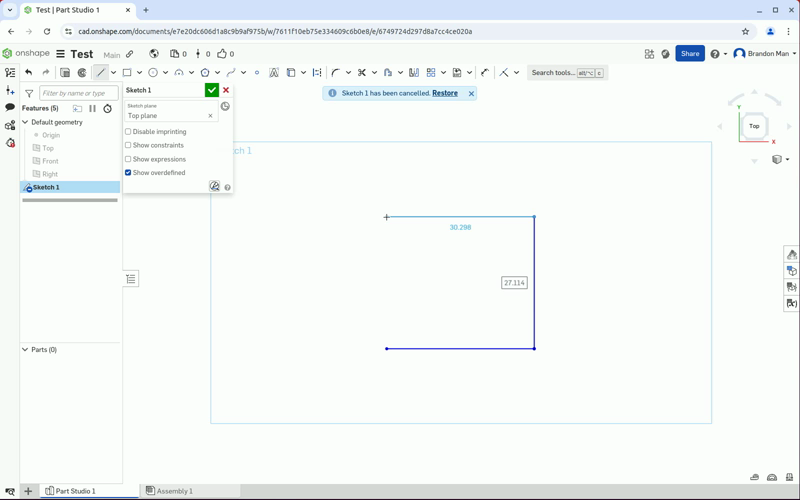
key_up(shift)
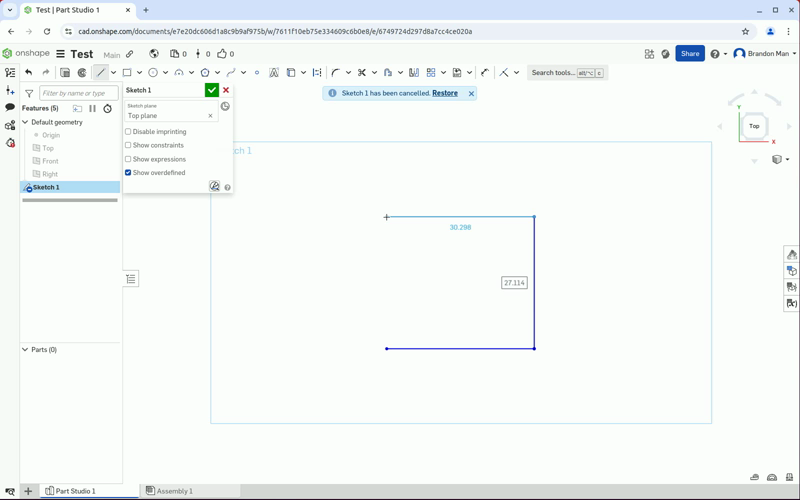
key_down(shift)
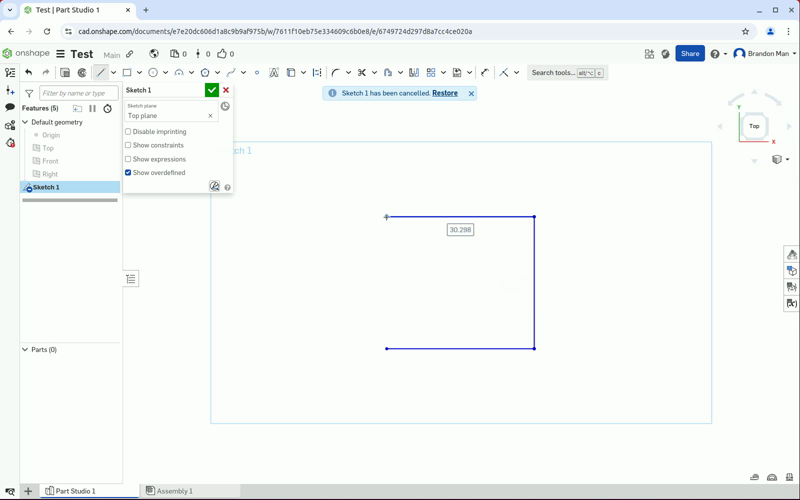
mouse_move(386, 348)
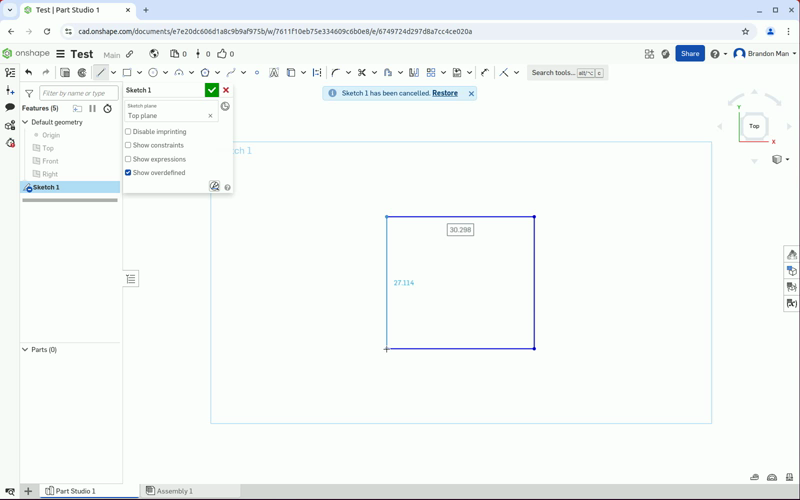
key_up(shift)
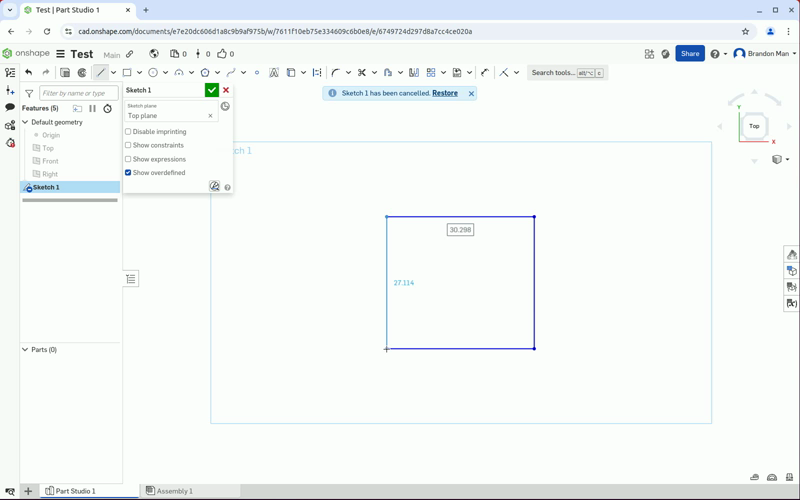
click(386, 348)
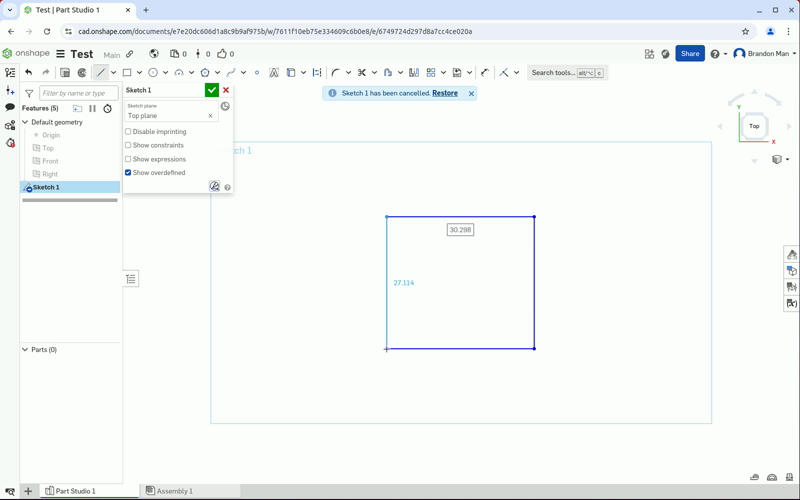
key(esc)
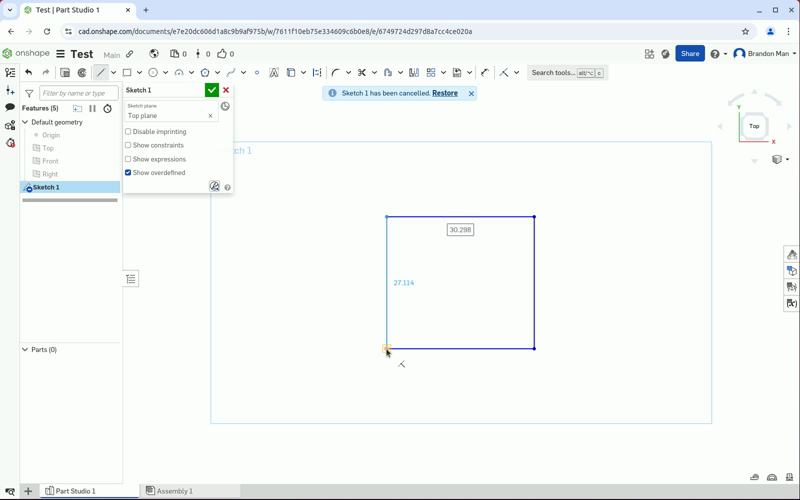
mouse_move(497, 316)
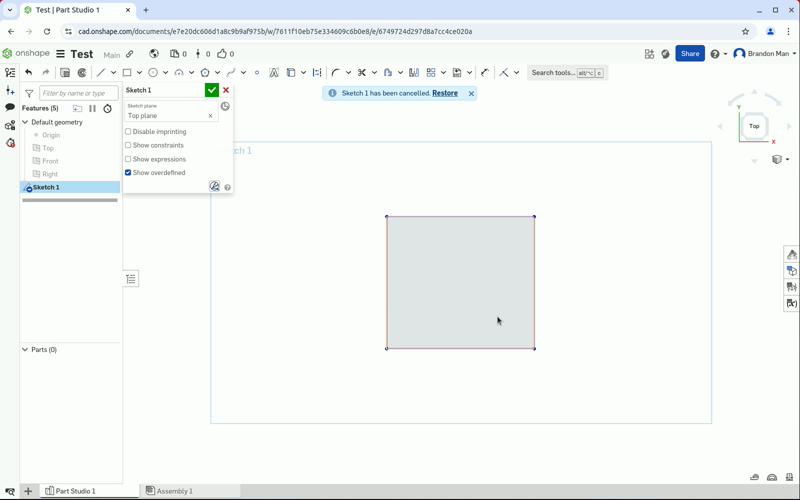
click(497, 316)
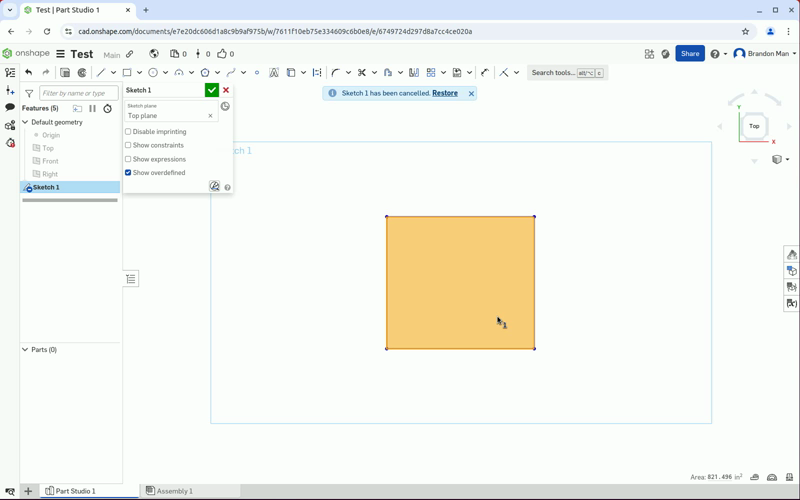
mouse_move(73, 352)
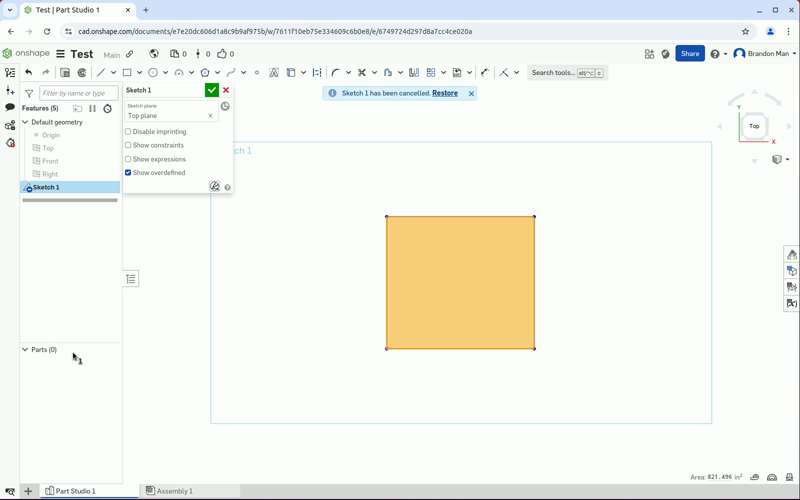
key(shift+y)
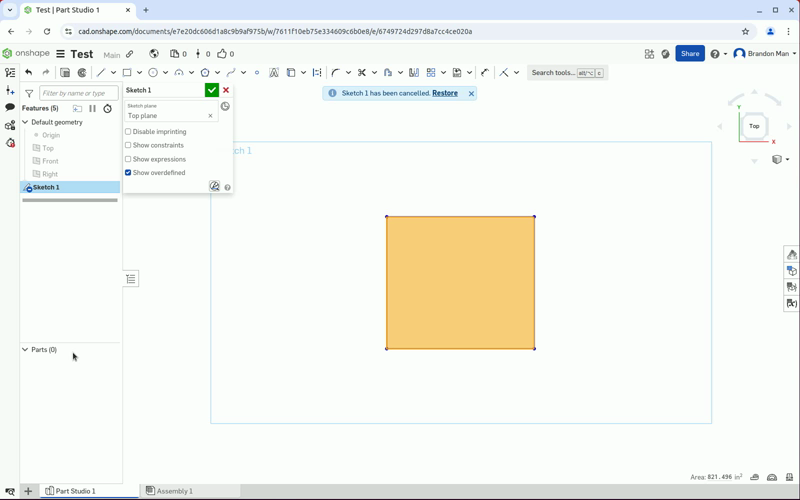
key(shift+e)
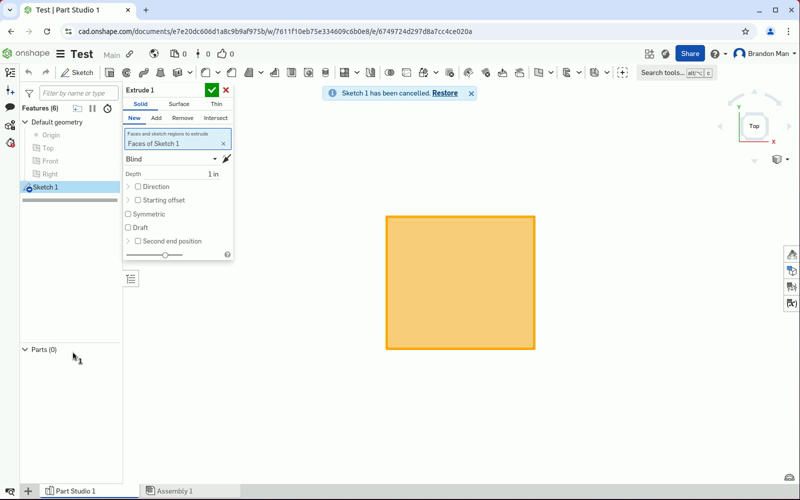
mouse_move(143, 106)
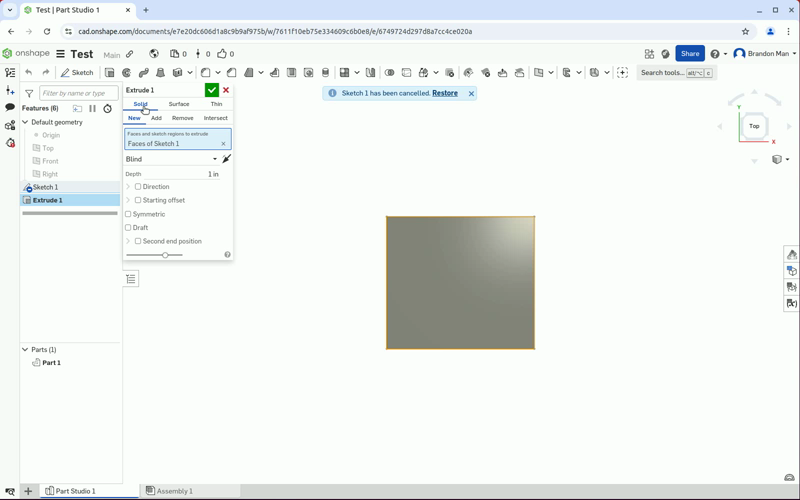
click(143, 106)
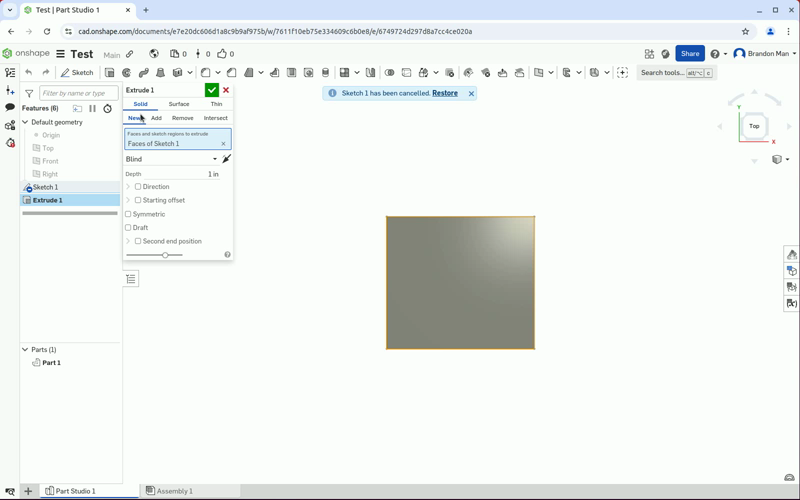
mouse_move(137, 120)
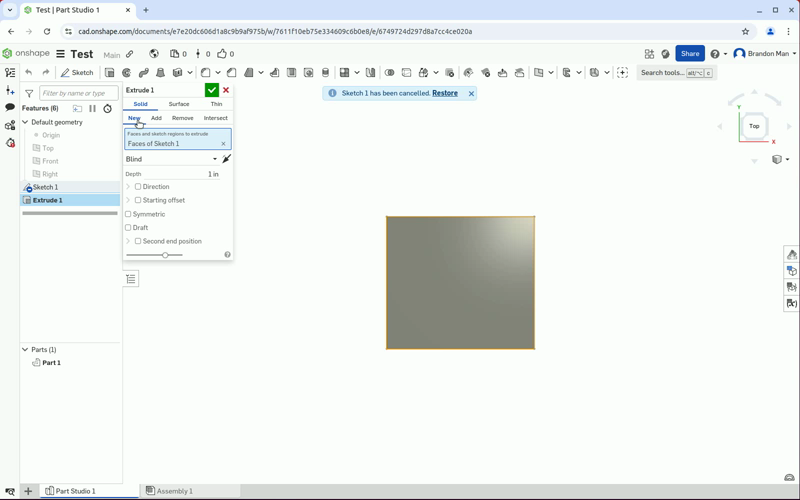
click(137, 120)
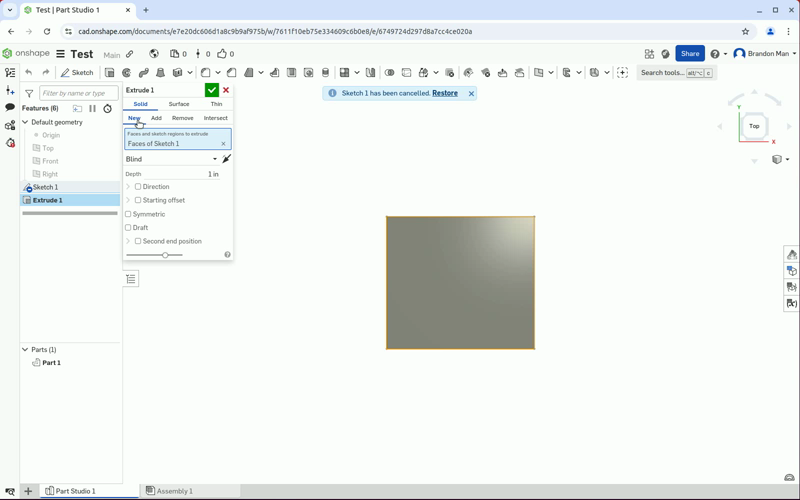
key(tab, 4)
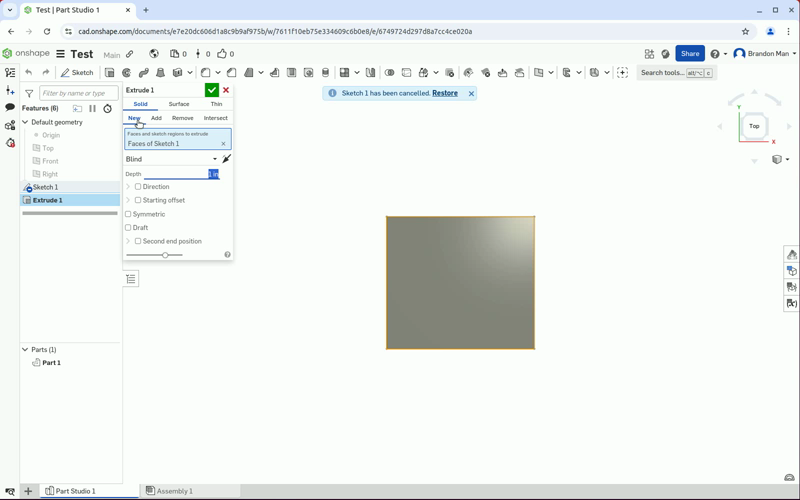
text(12.998)
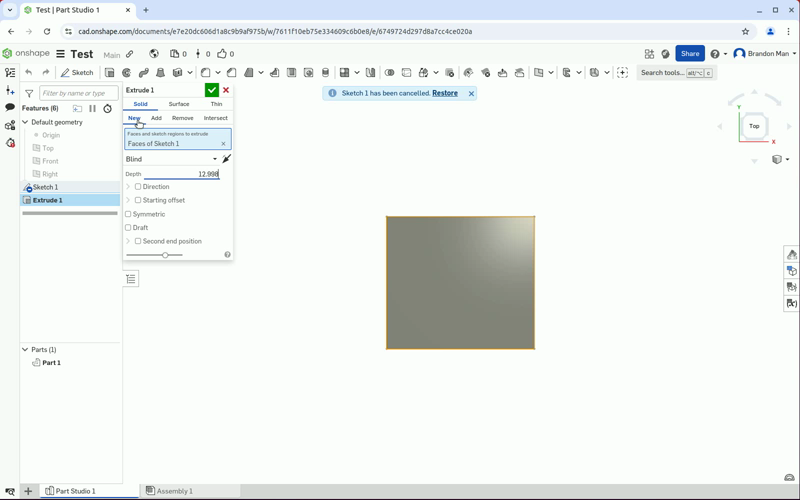
key(enter)
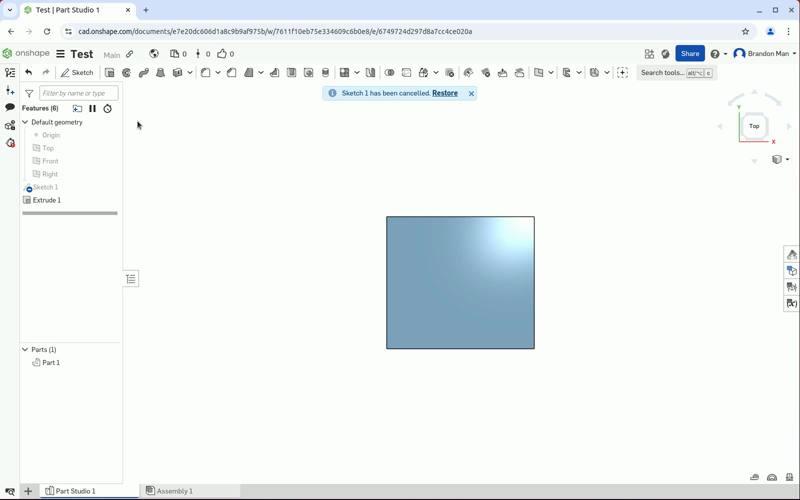
key(shift+h)
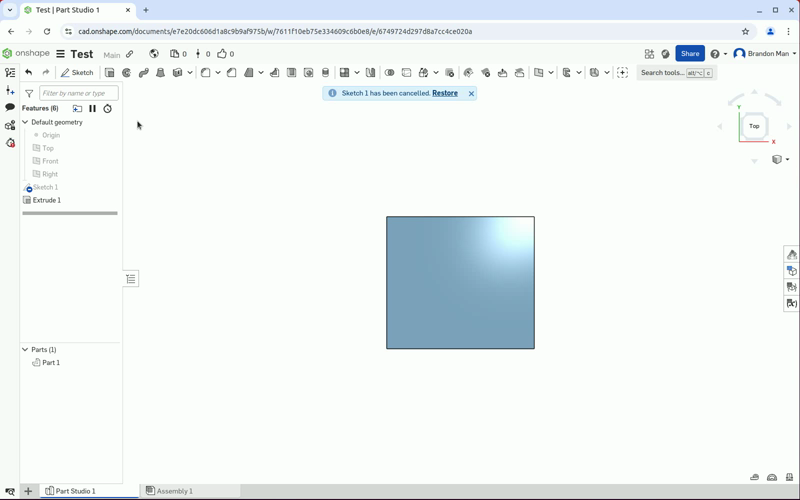
key(shift+h)
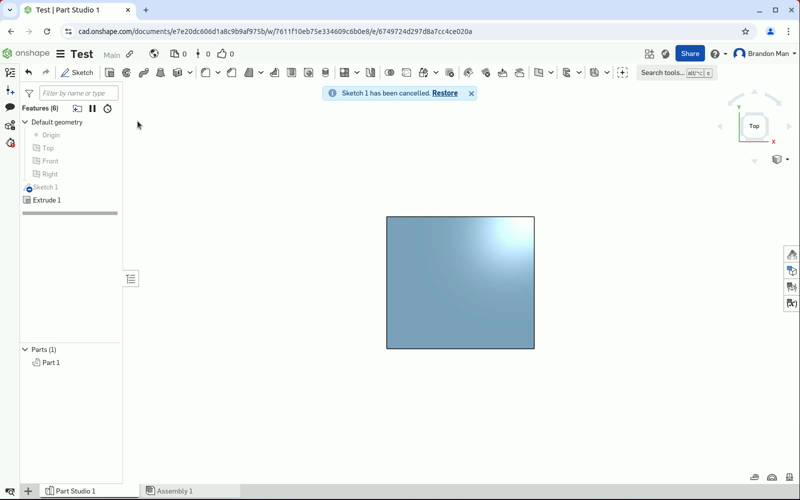
mouse_move(73, 189)
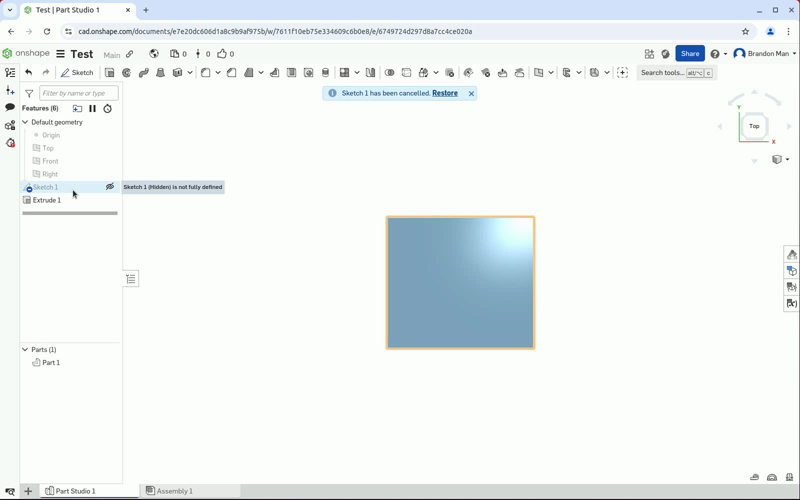
click(73, 189)
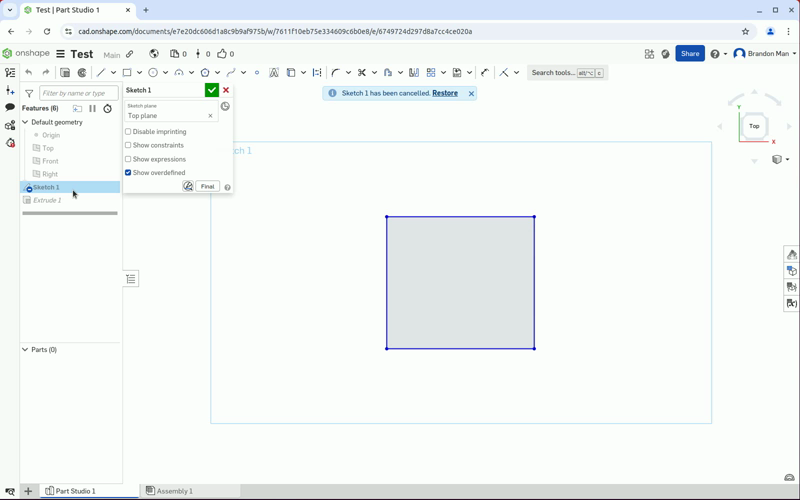
mouse_move(229, 92)
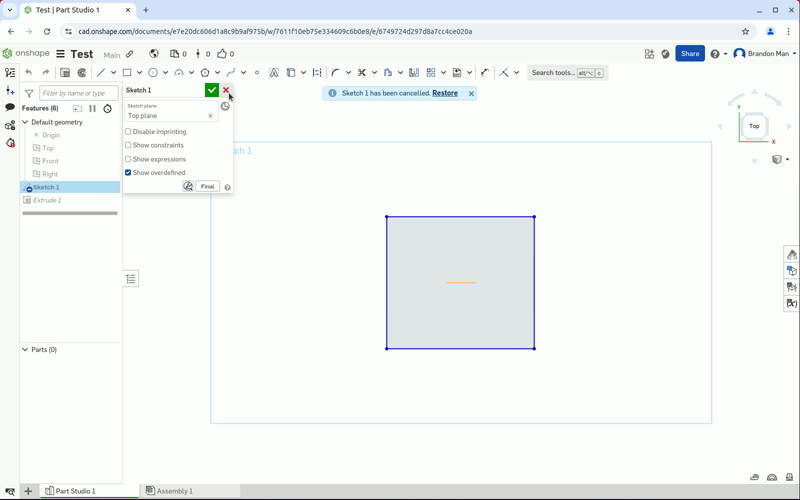
click(229, 92)
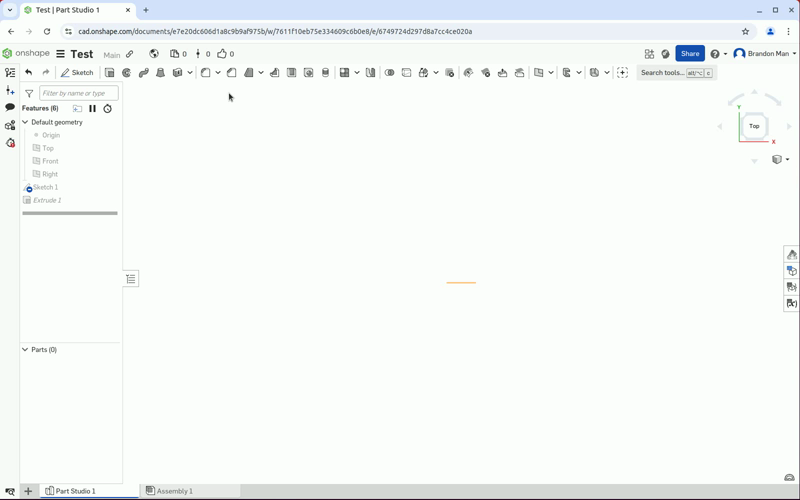
mouse_move(73, 352)
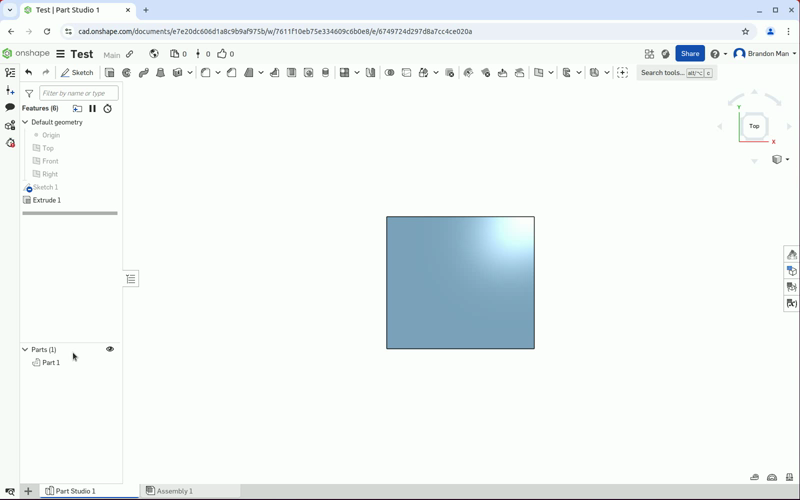
key(y)
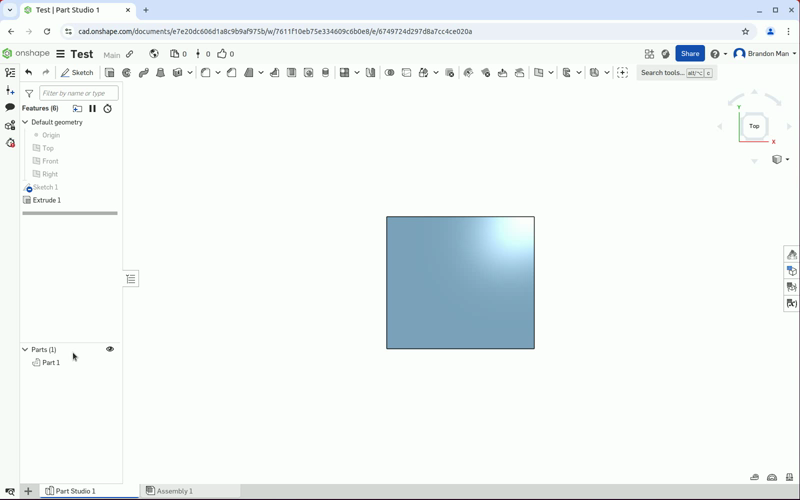
key(shift+p)
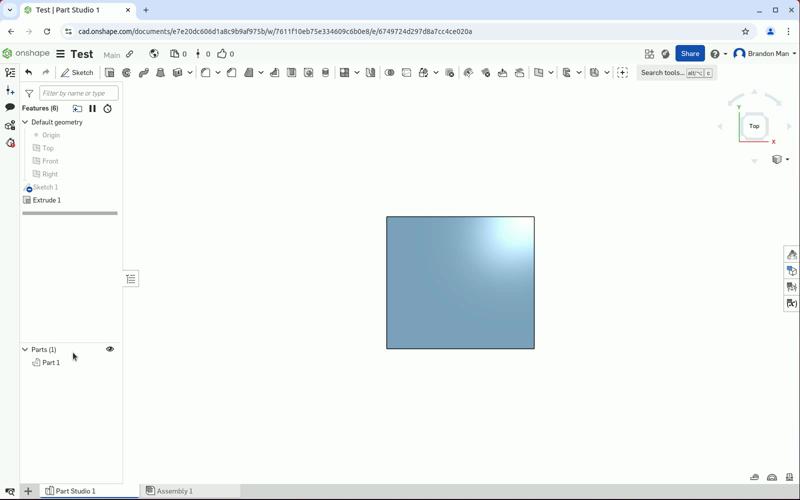
key(space)
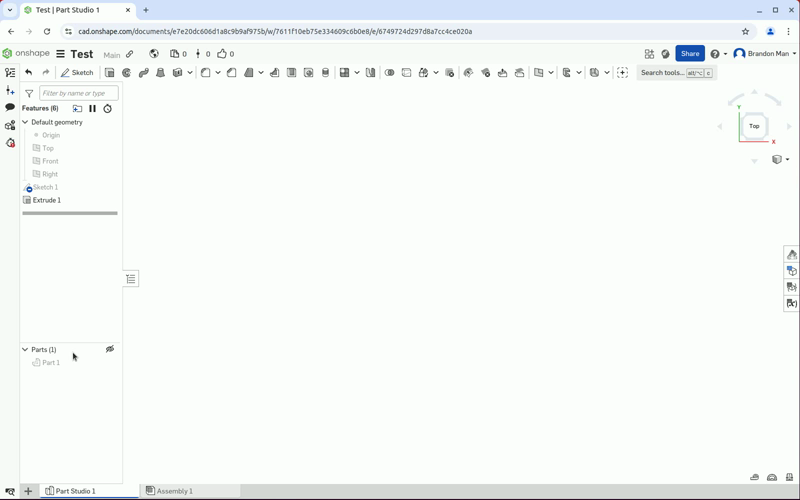
key_down(shift)
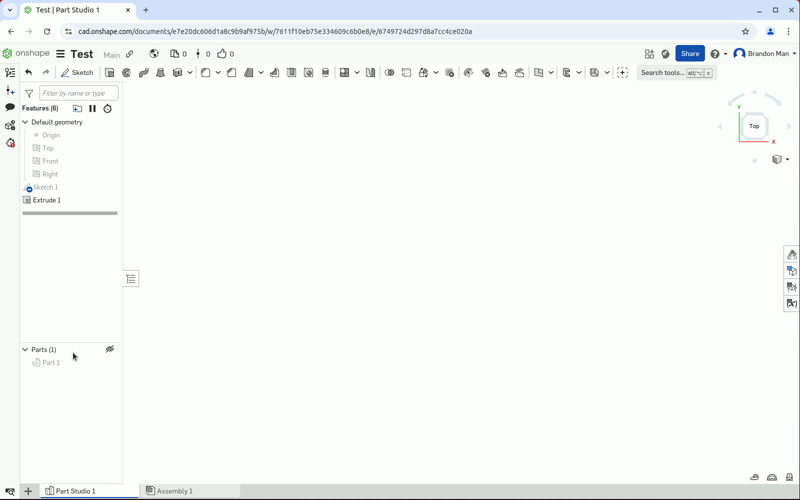
key(up)
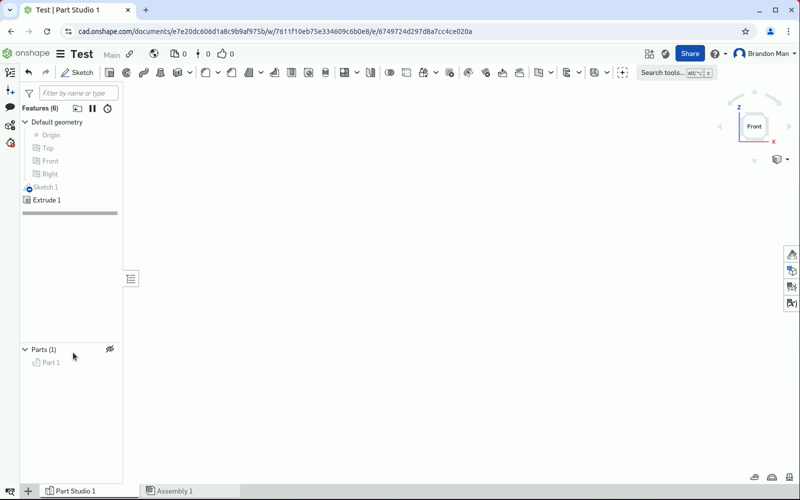
key_up(shift)
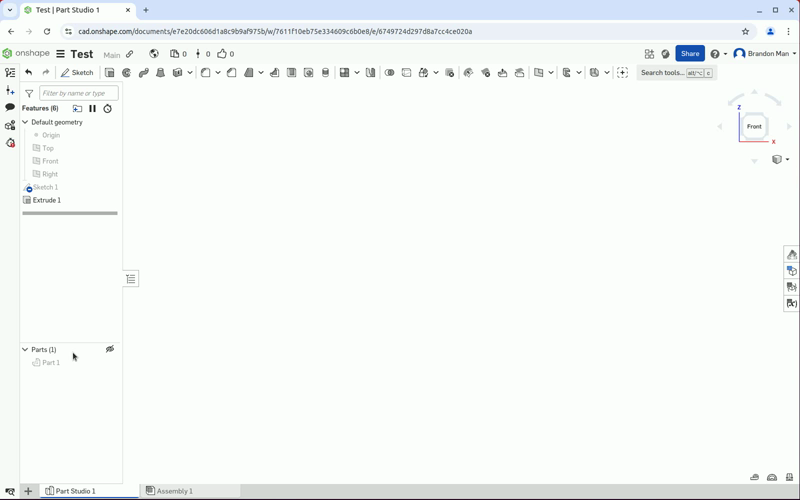
key(space)
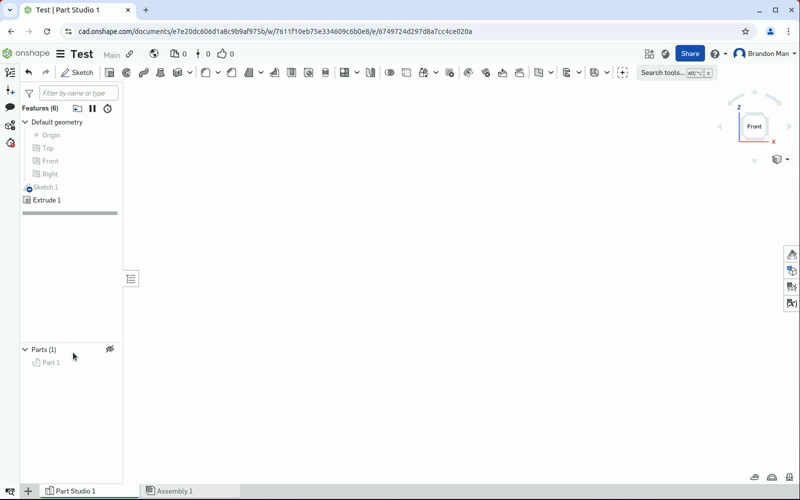
key_down(shift)
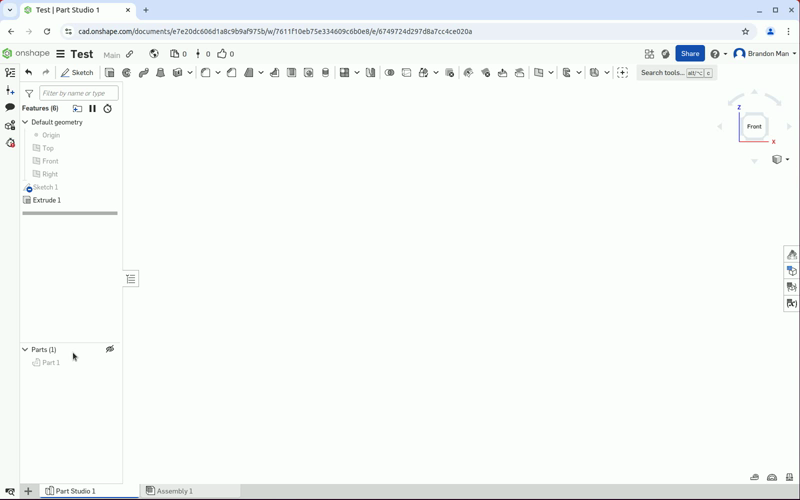
key(left)
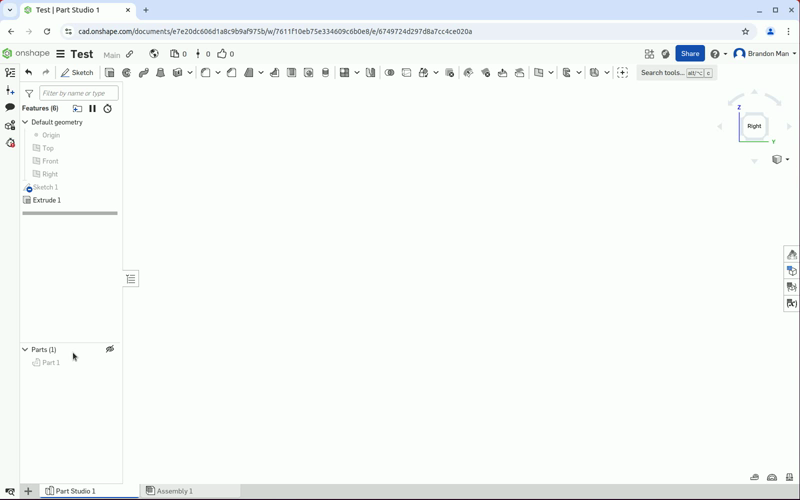
key_up(shift)
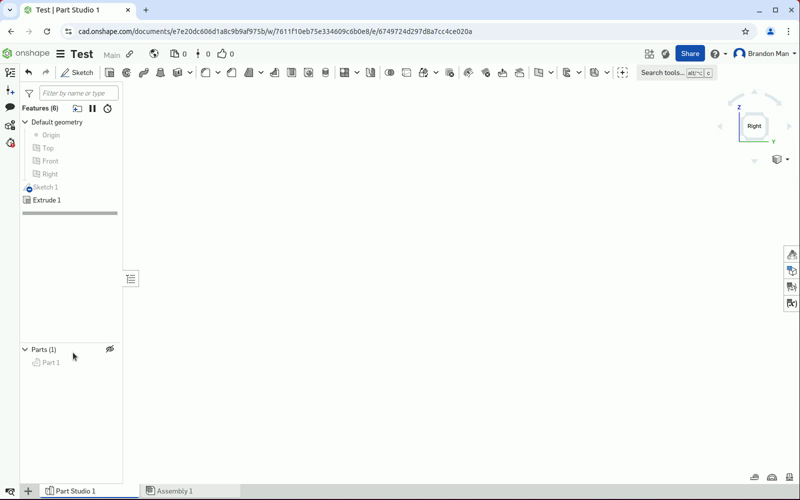
mouse_move(73, 352)
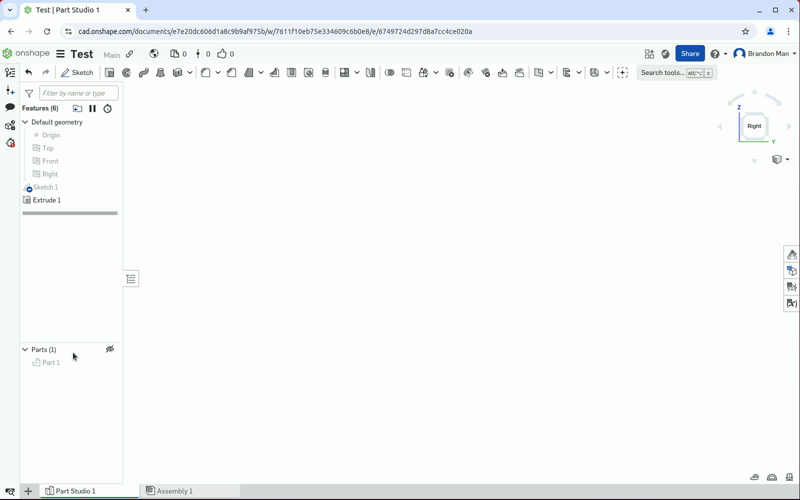
key(shift+y)
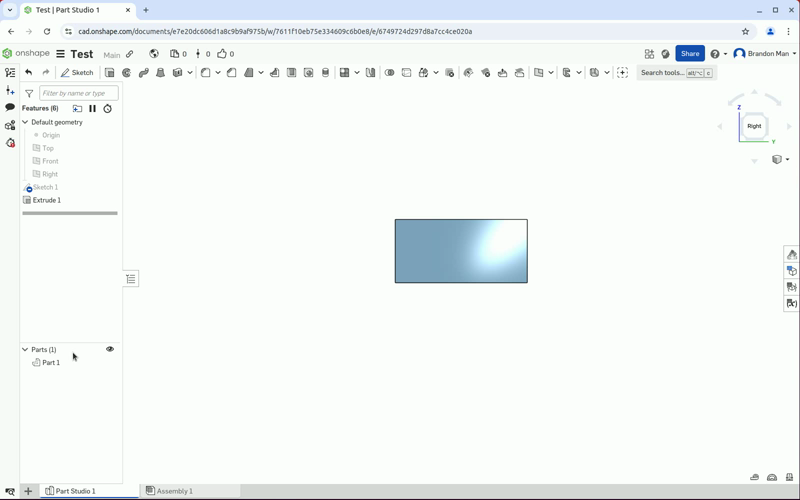
mouse_move(541, 75)
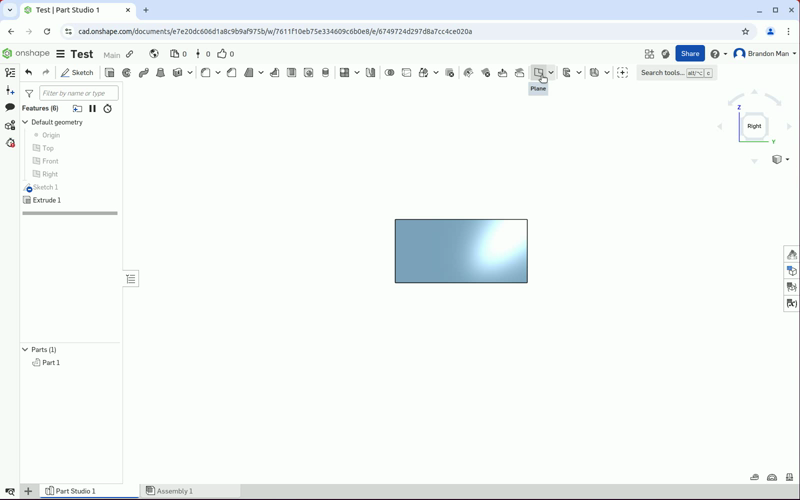
click(541, 75)
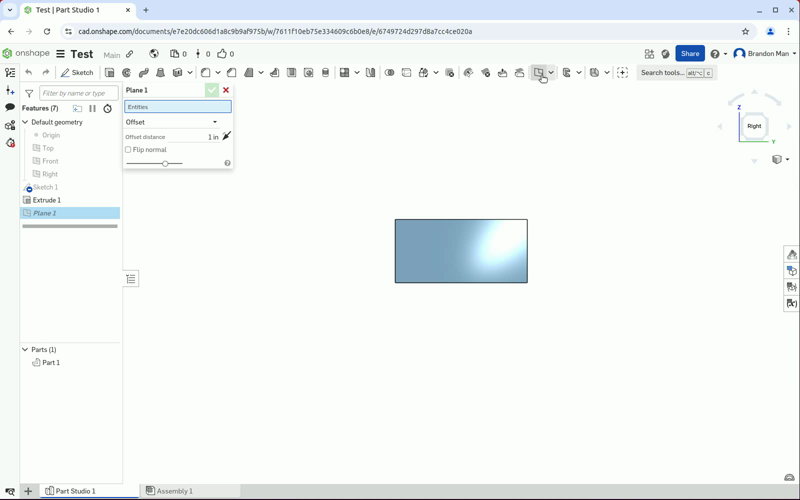
mouse_move(73, 176)
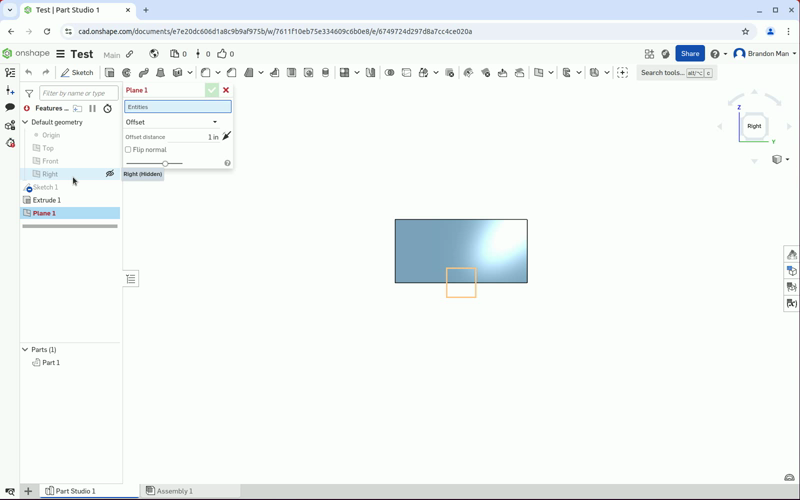
click(73, 176)
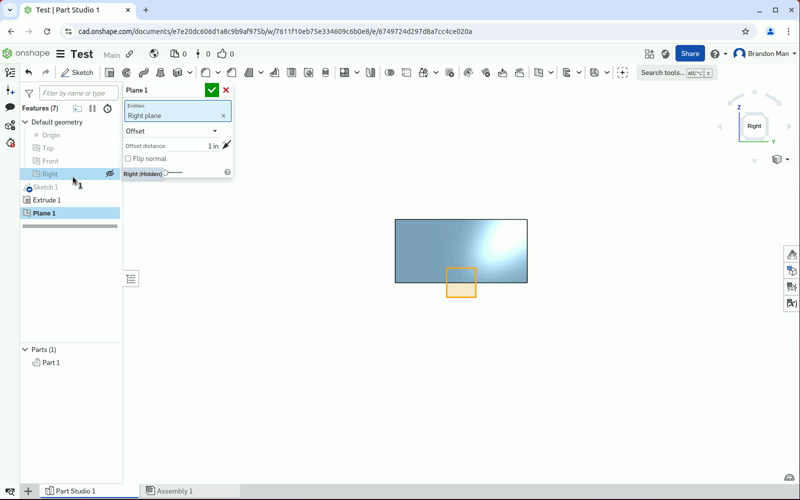
key(tab, 2)
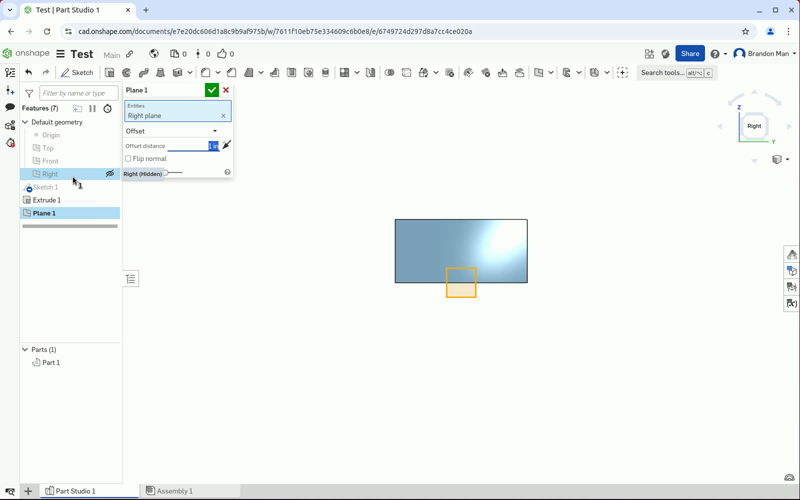
text(15.159)
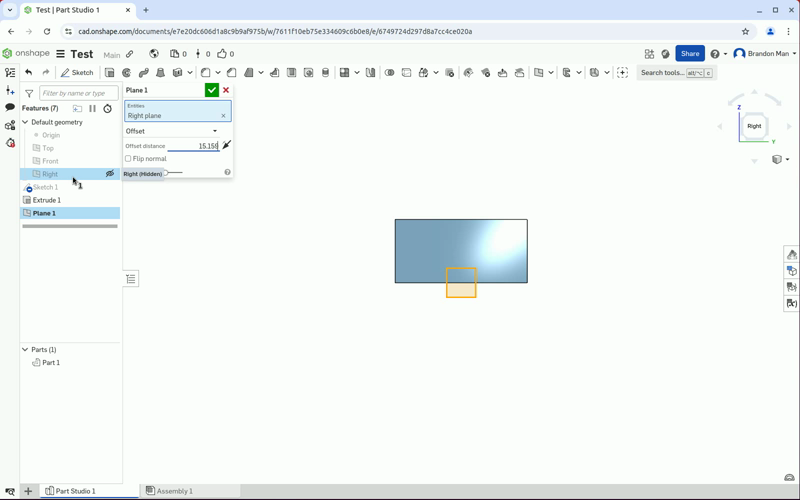
key(enter, 2)
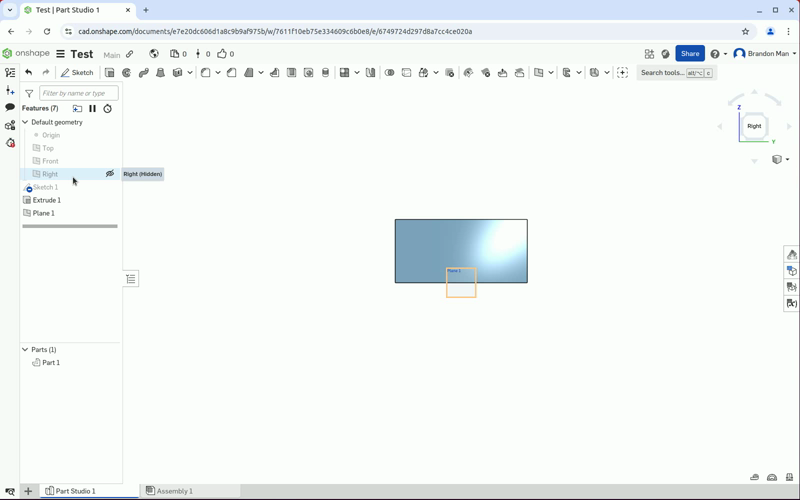
key(shift+s)
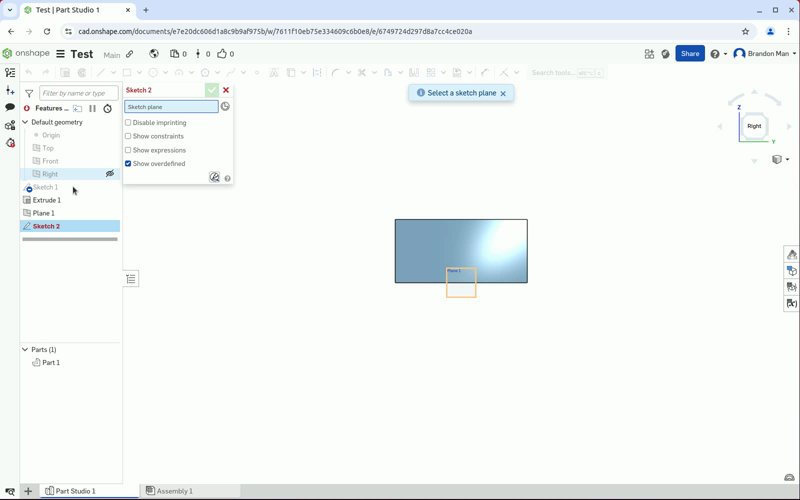
mouse_move(73, 215)
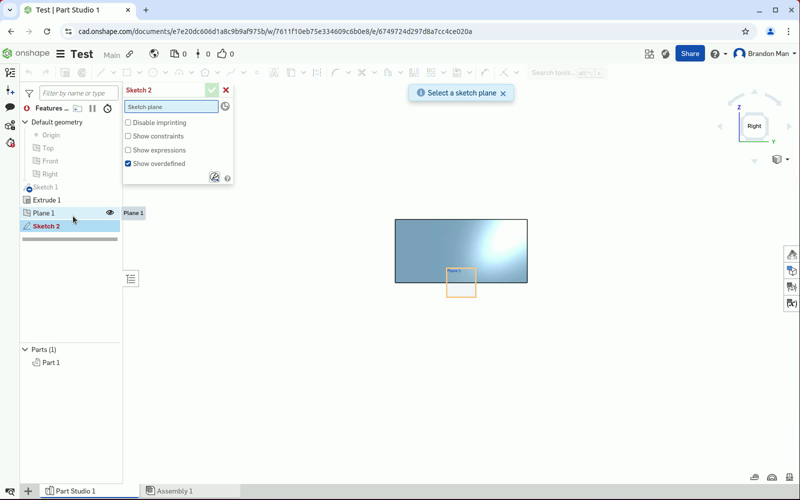
click(73, 215)
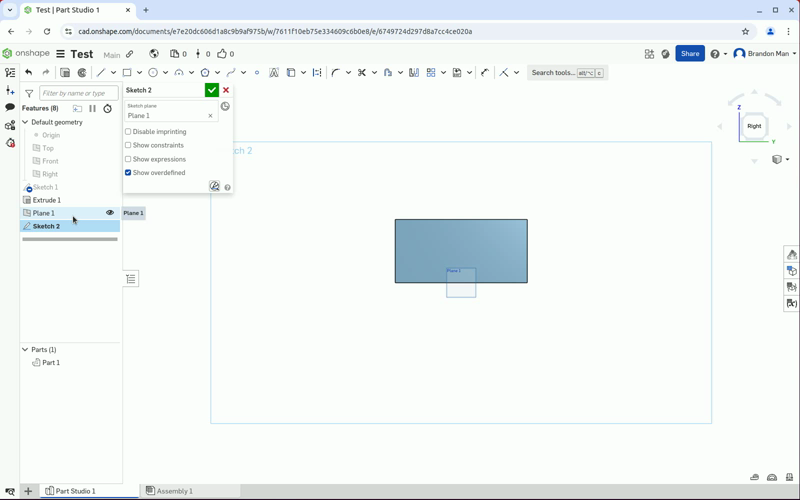
mouse_move(73, 352)
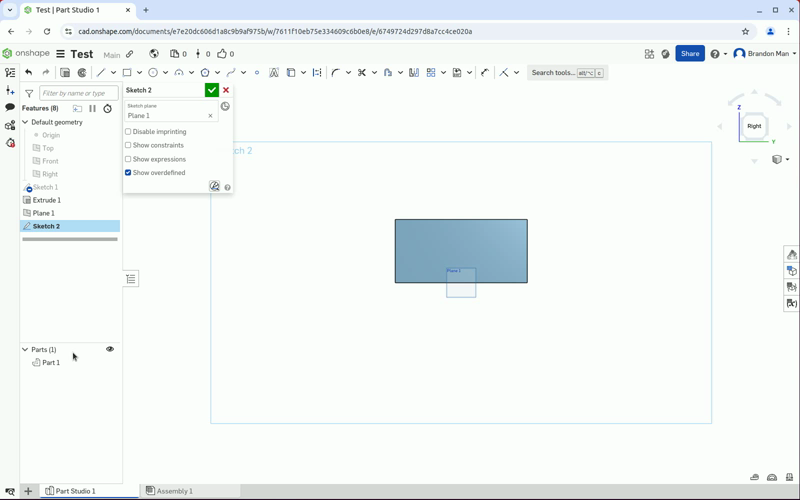
key(y)
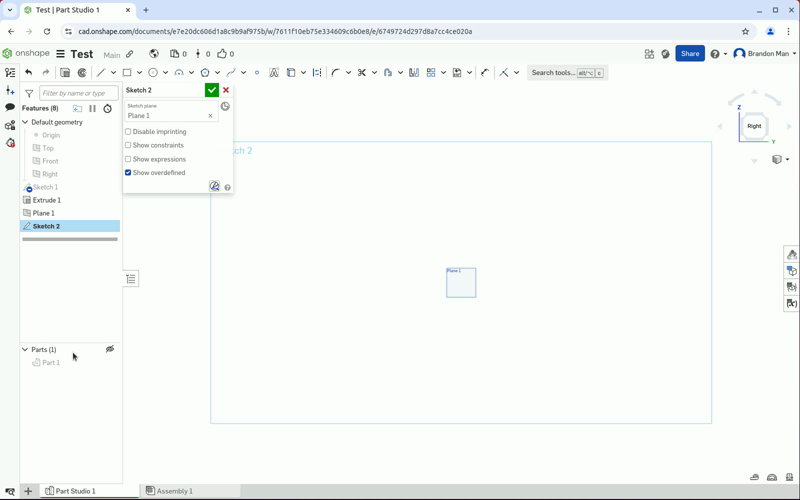
key(c)
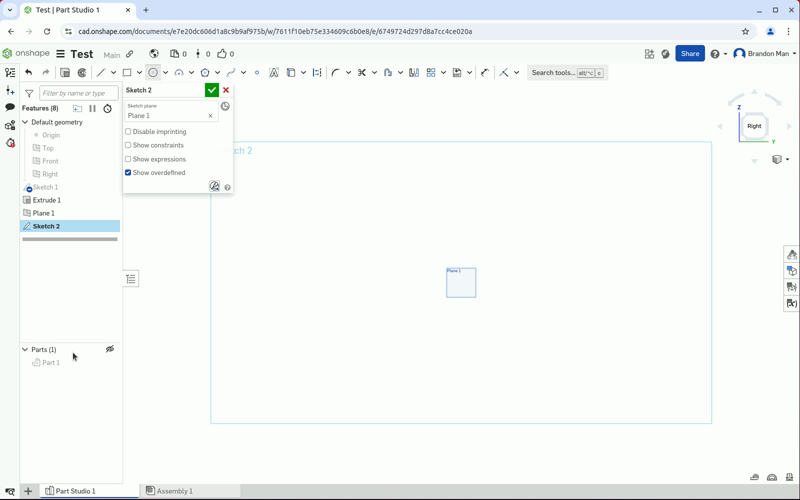
key_down(shift)
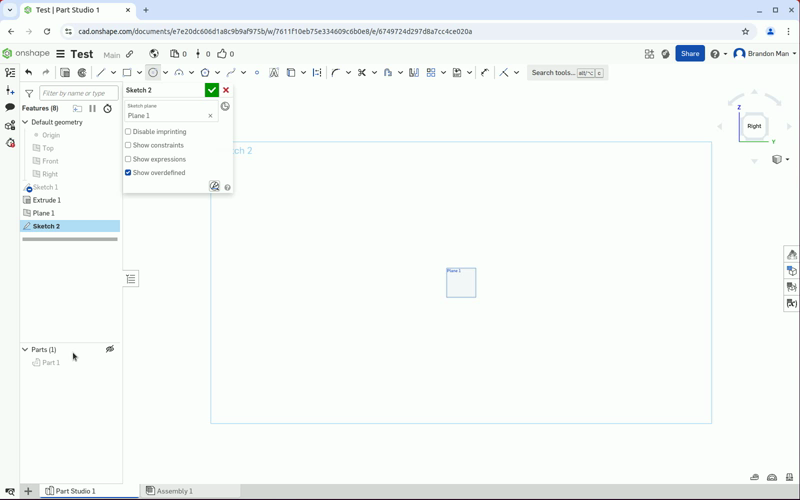
mouse_move(461, 251)
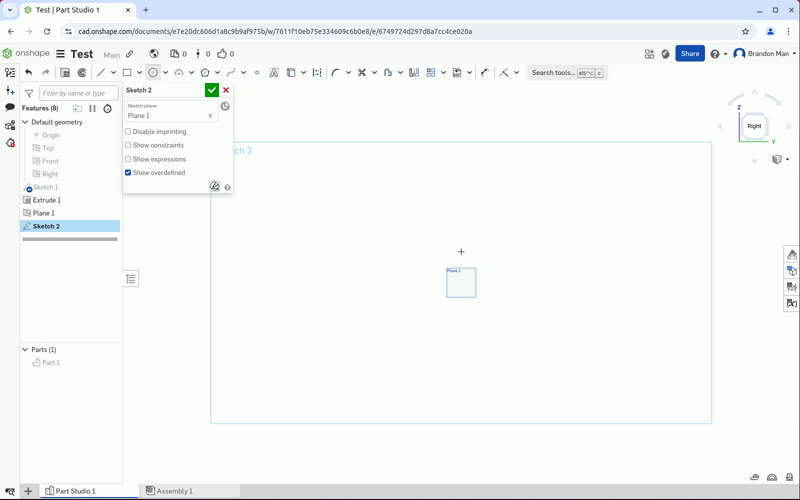
click(461, 251)
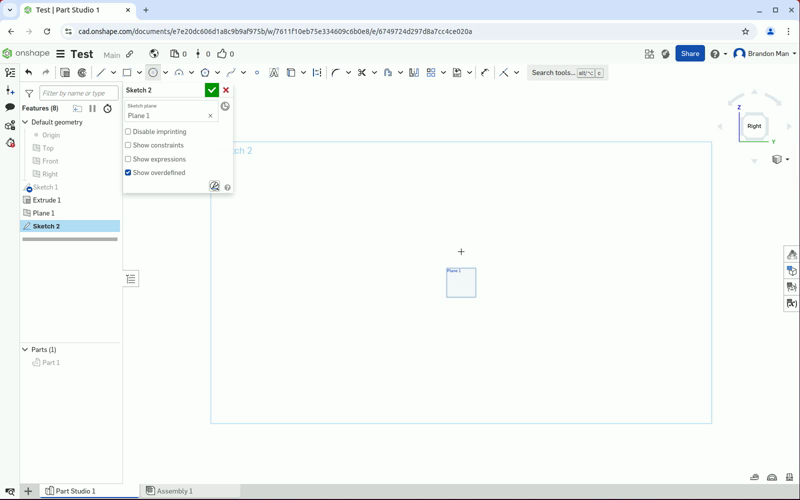
key_up(shift)
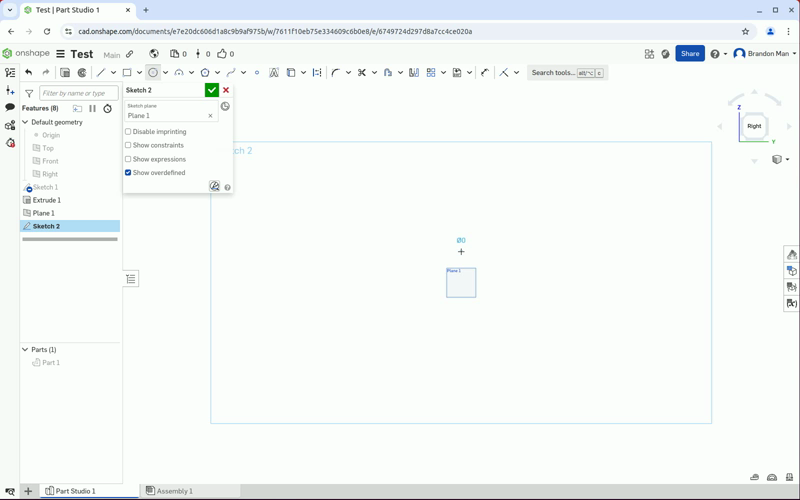
mouse_move(468, 251)
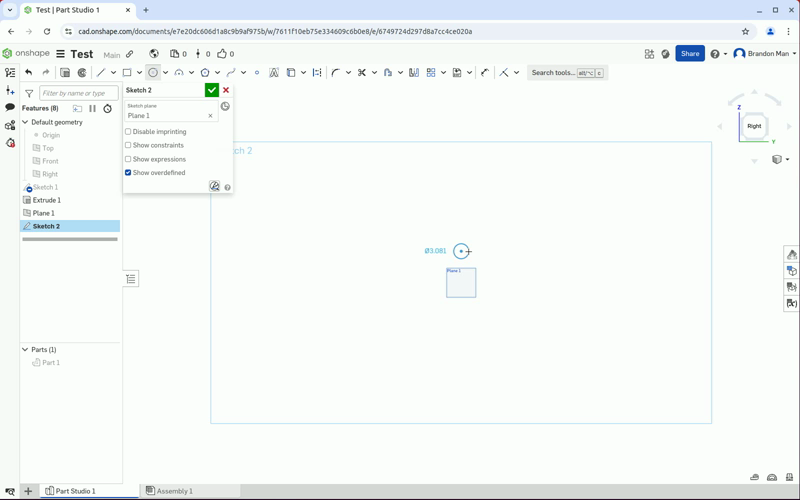
click(468, 251)
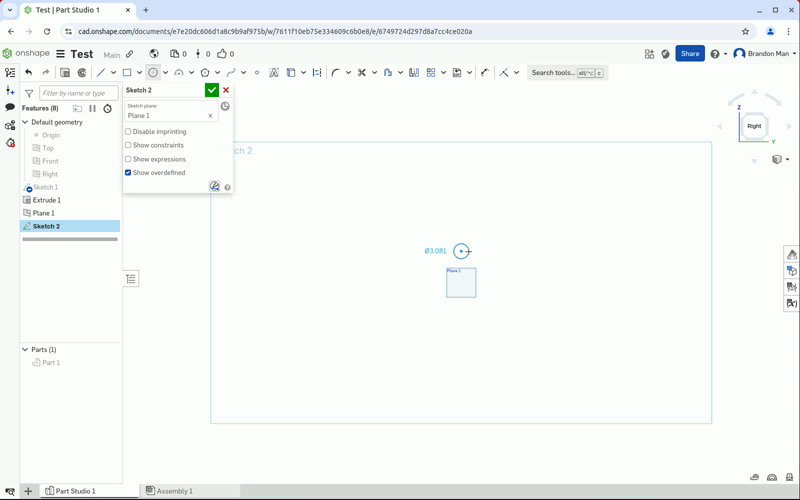
key(esc)
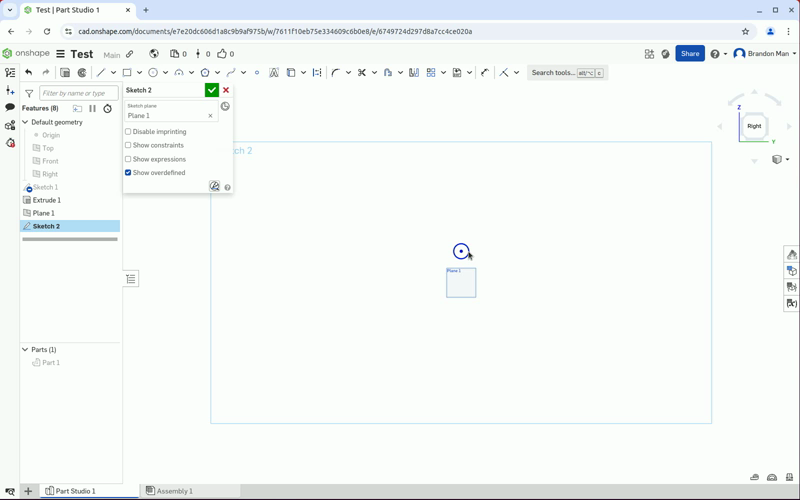
mouse_move(458, 252)
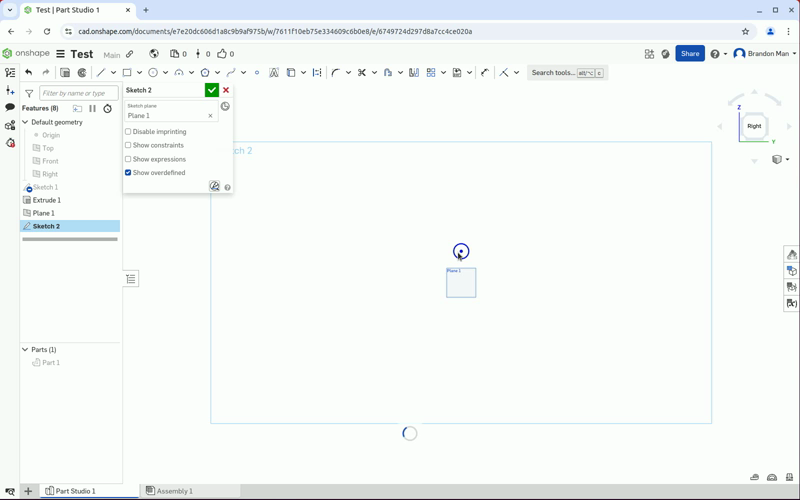
scroll(6)
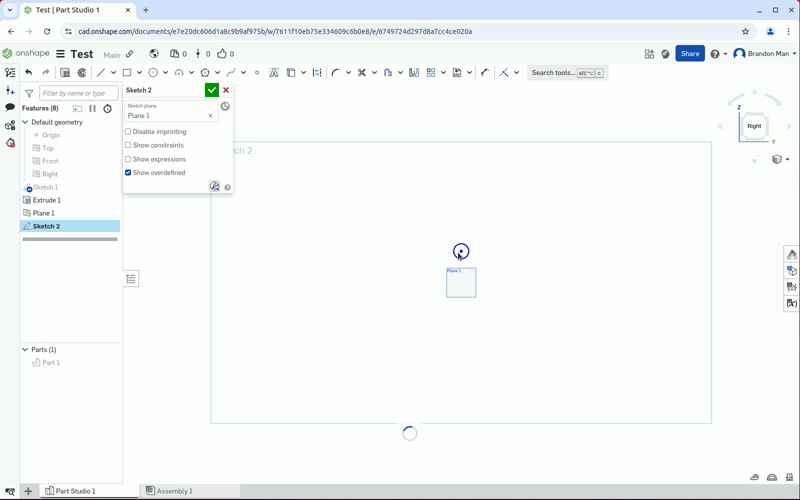
scroll(6)
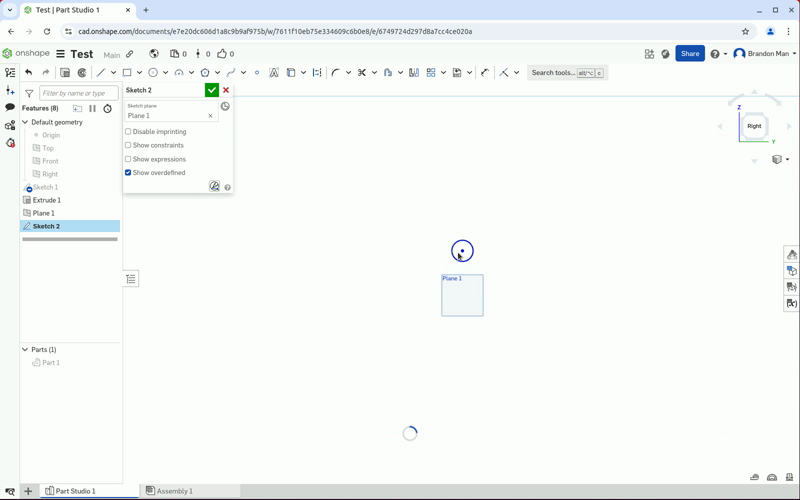
scroll(6)
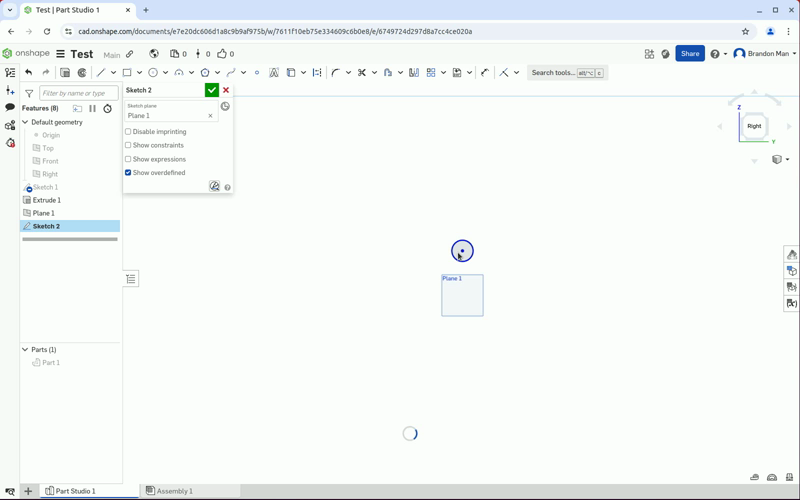
scroll(6)
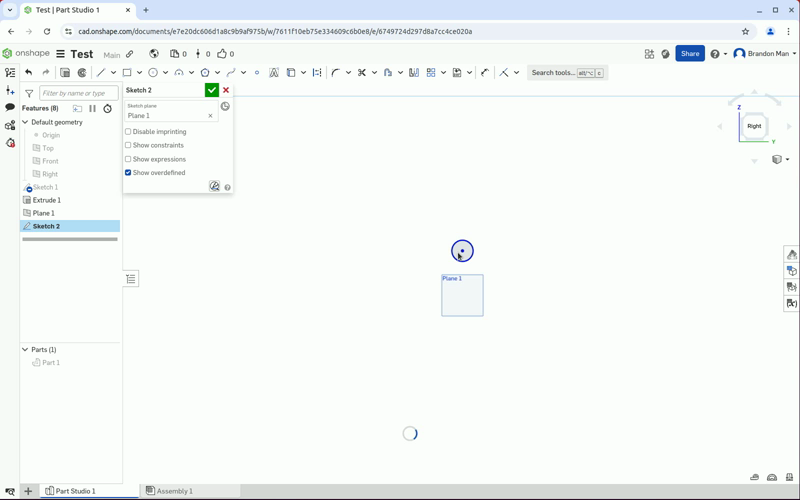
scroll(6)
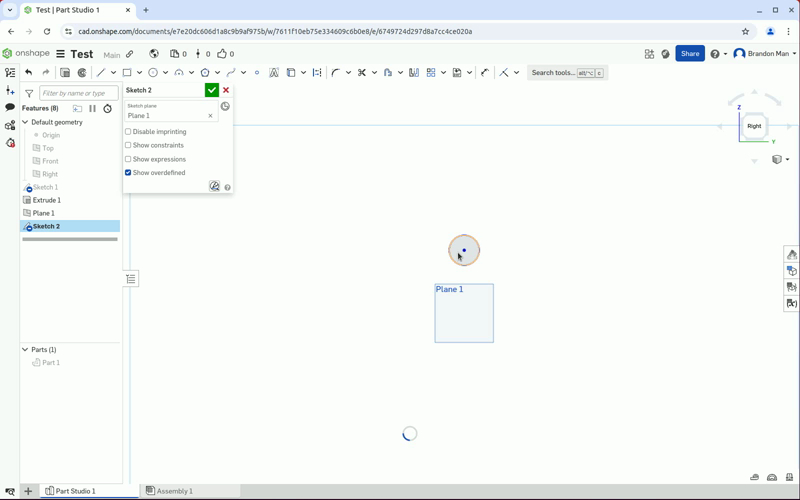
scroll(6)
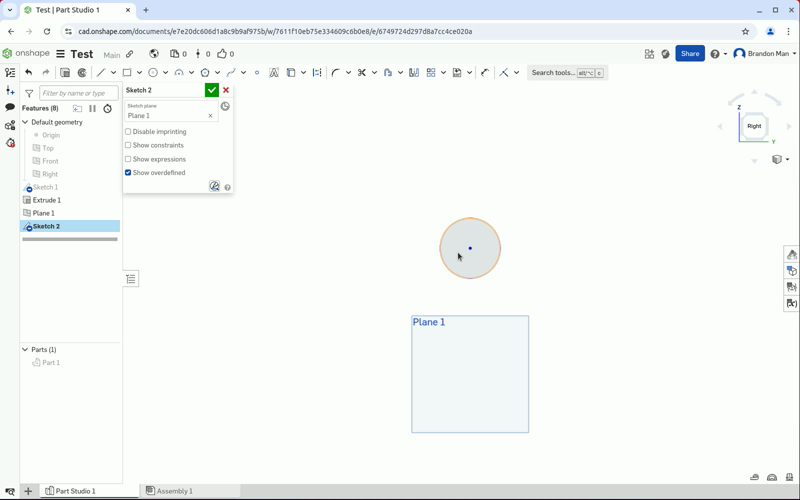
scroll(6)
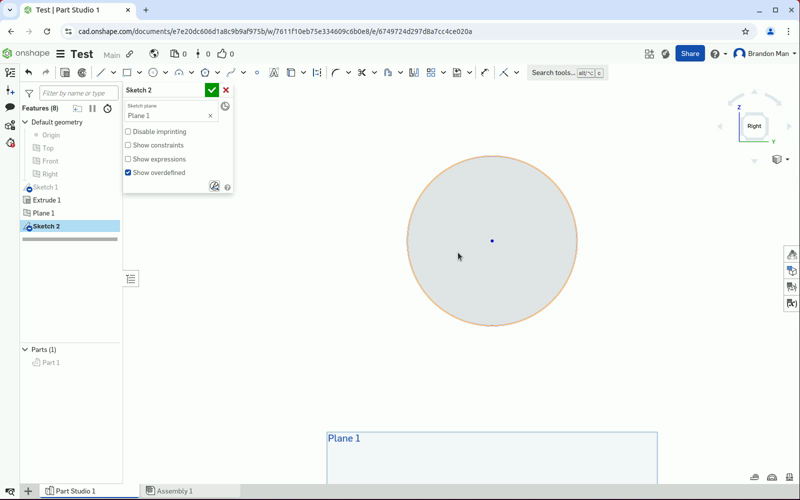
click(458, 252)
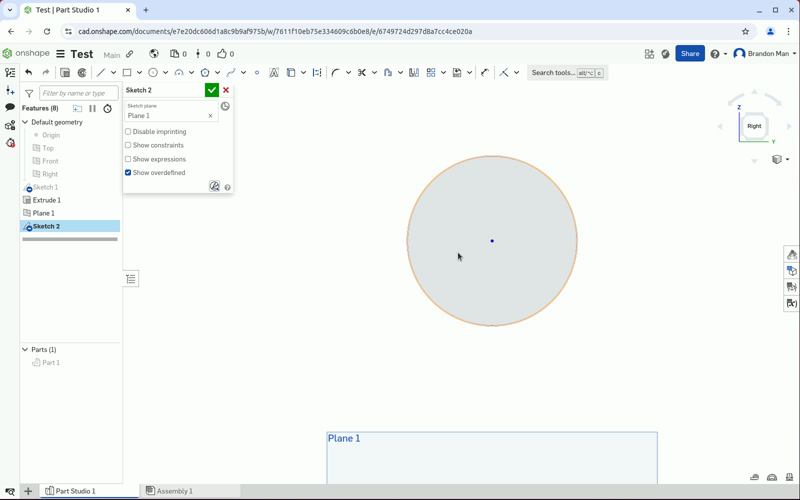
scroll(-6)
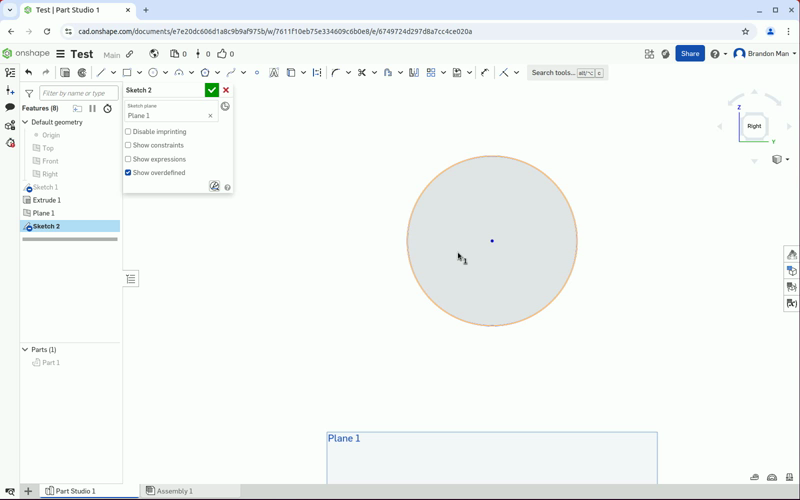
scroll(-6)
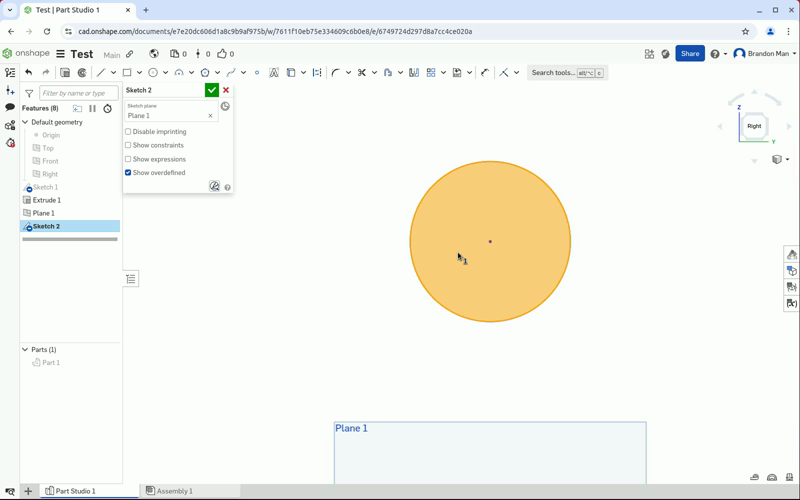
scroll(-6)
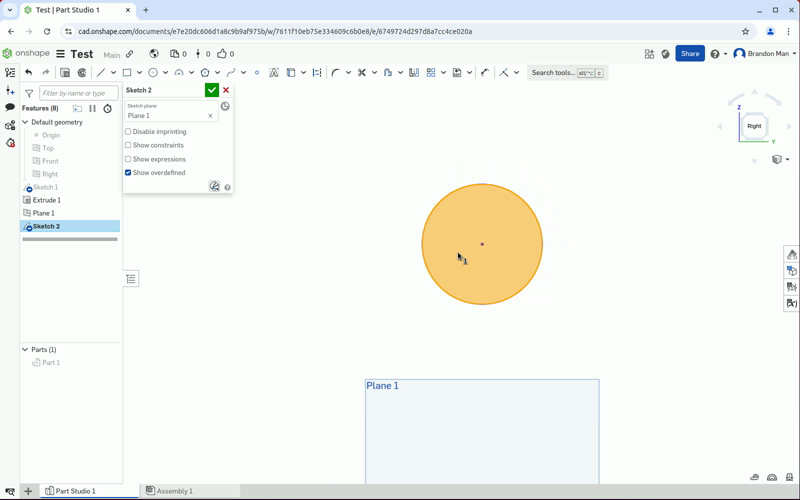
scroll(-6)
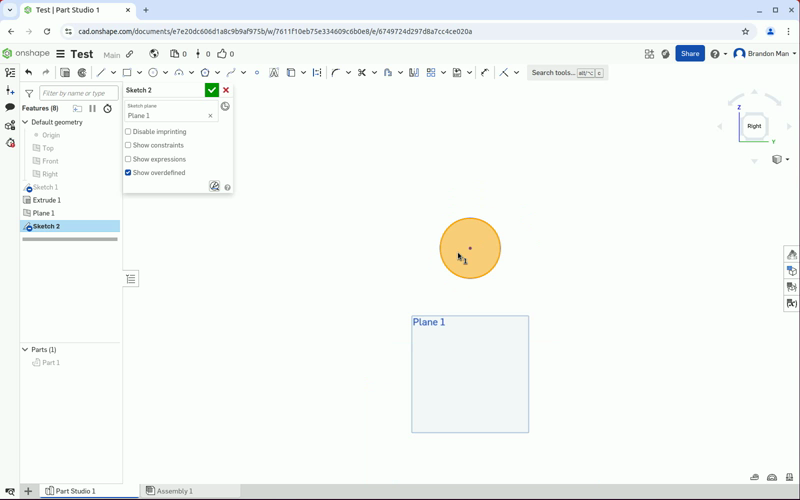
scroll(-6)
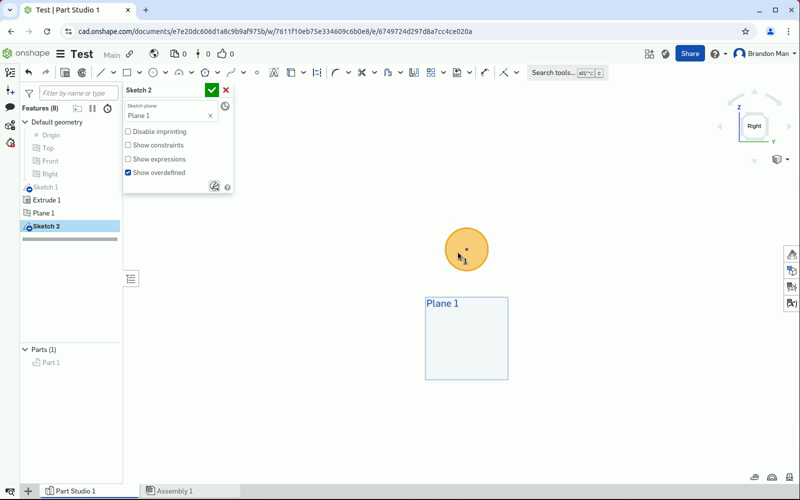
scroll(-6)
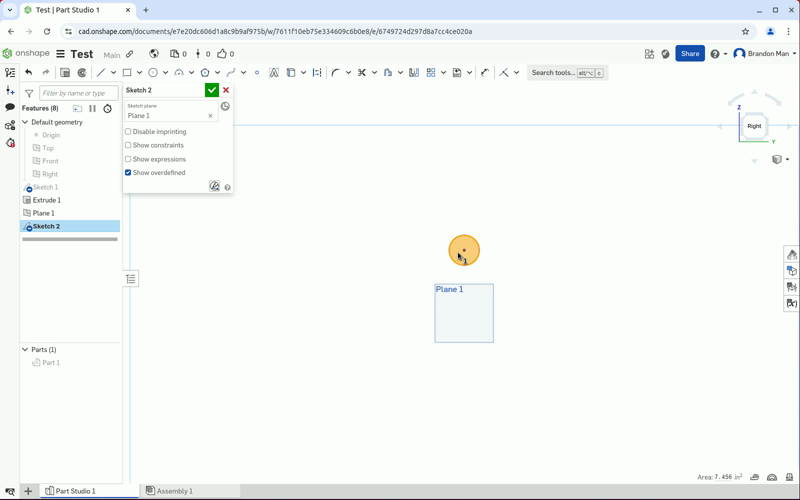
scroll(-6)
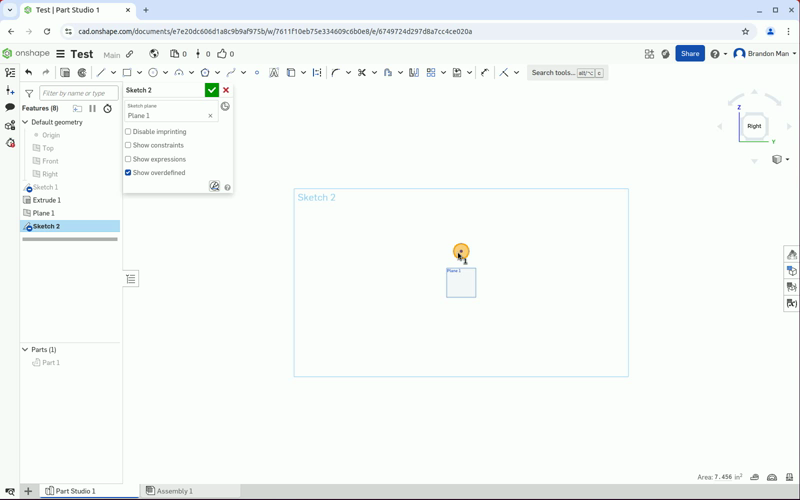
mouse_move(73, 352)
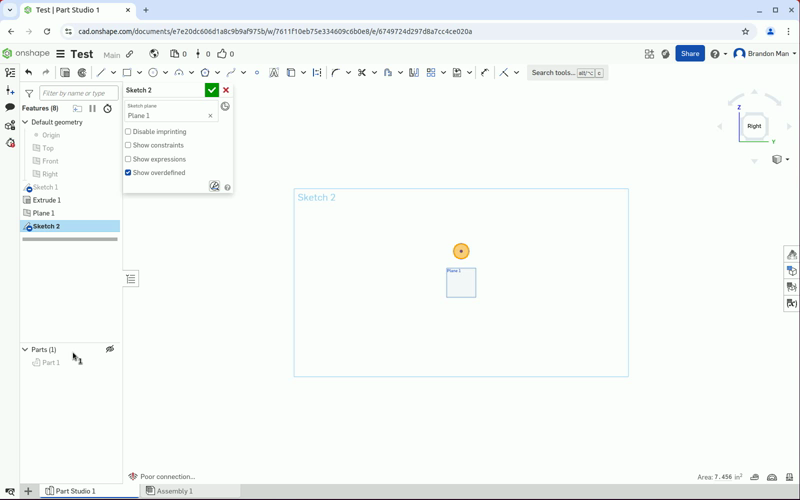
key(shift+y)
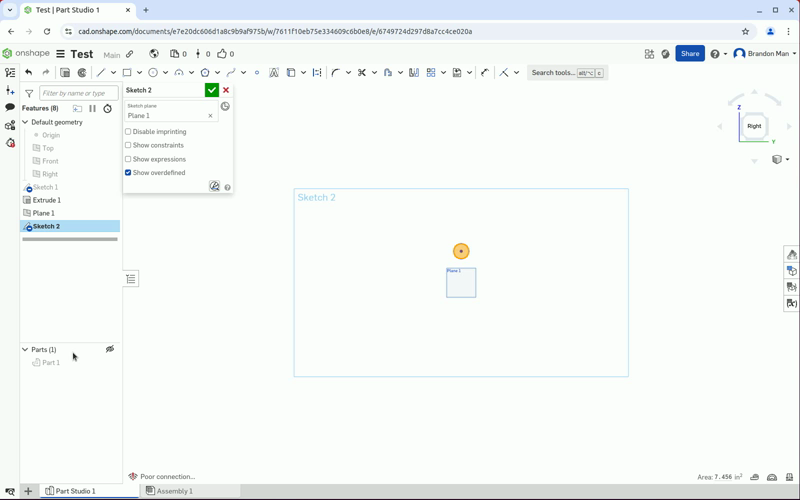
key(shift+e)
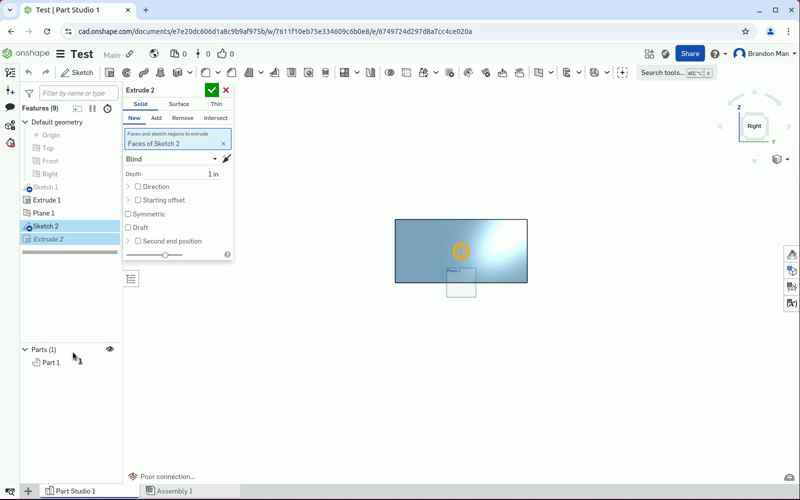
mouse_move(143, 106)
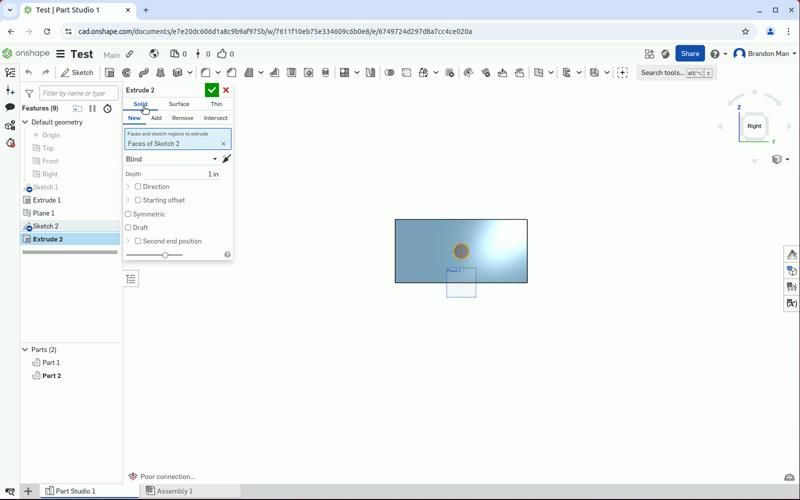
click(143, 106)
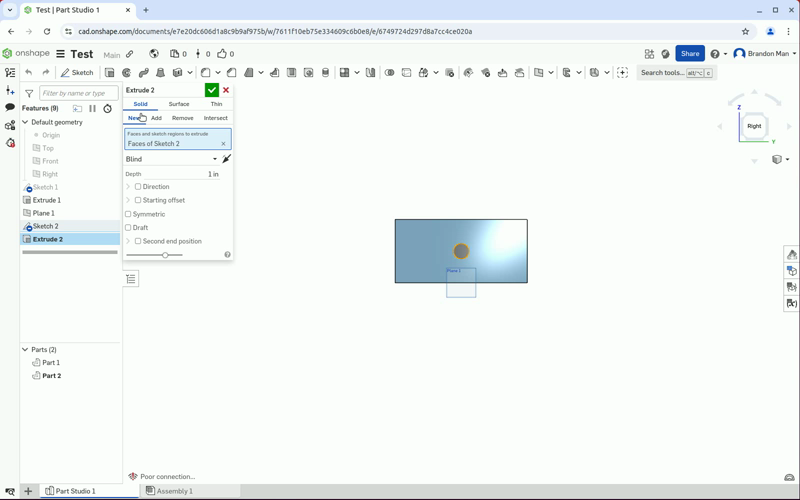
mouse_move(137, 120)
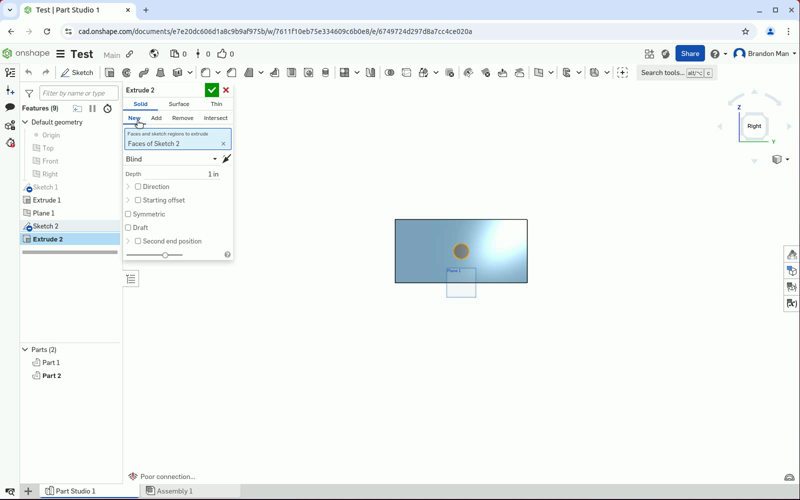
click(137, 120)
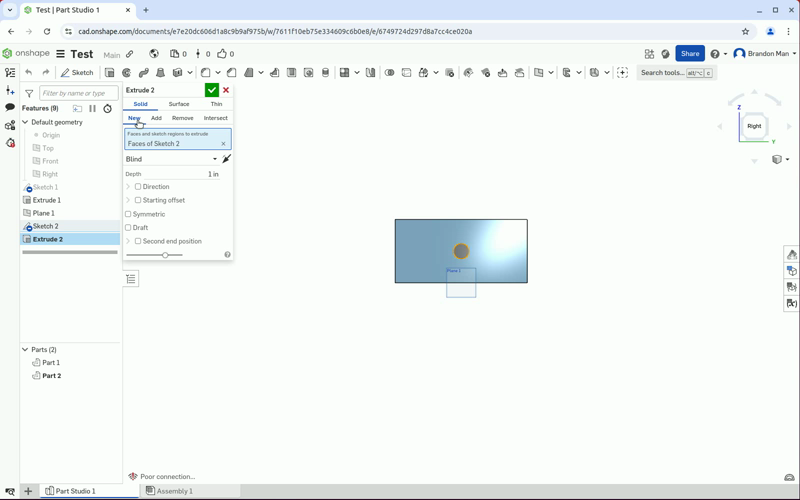
key(tab, 4)
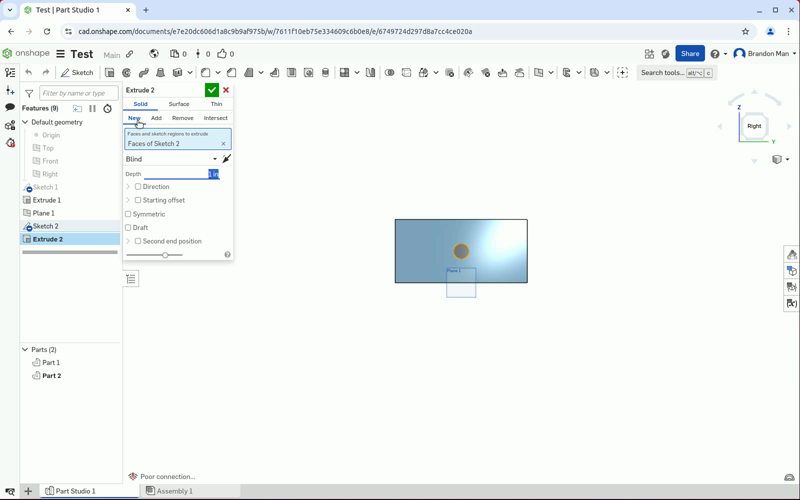
text(7.943)
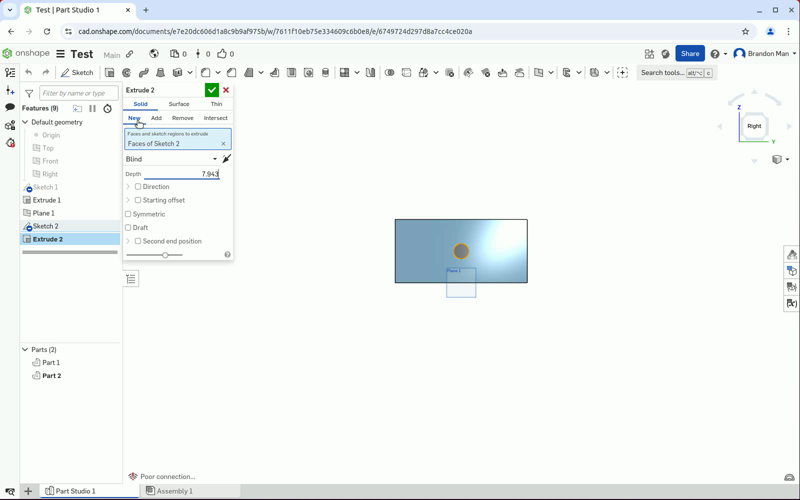
key(enter)
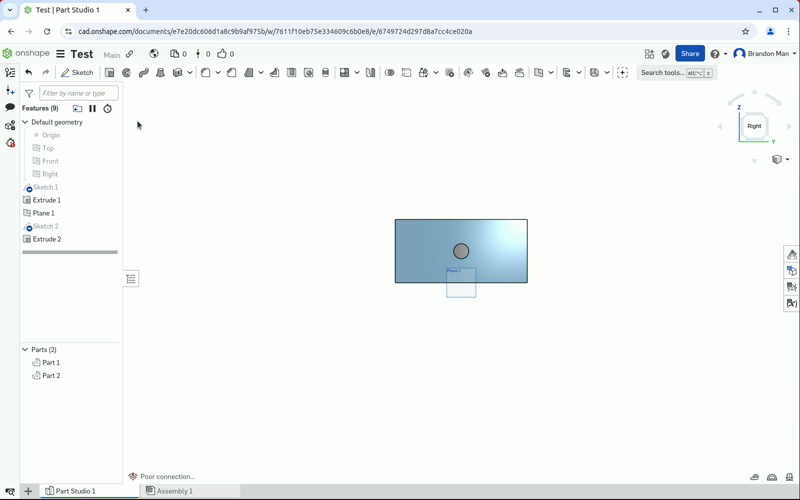
key(shift+h)
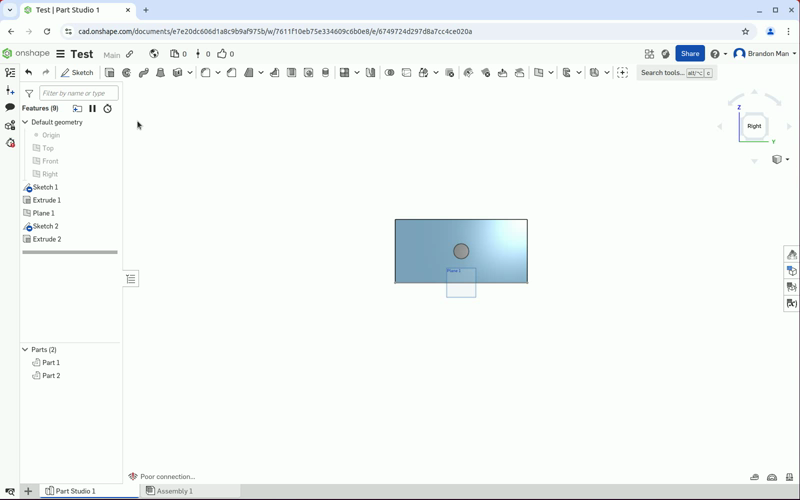
key(shift+h)
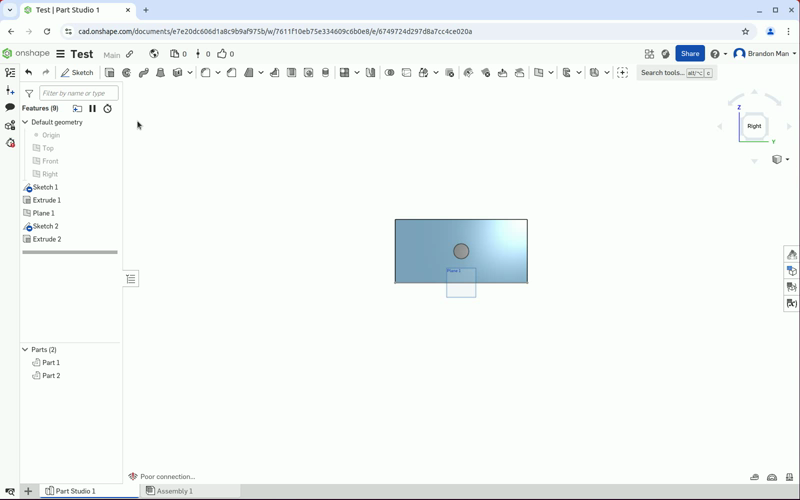
key(shift+7)
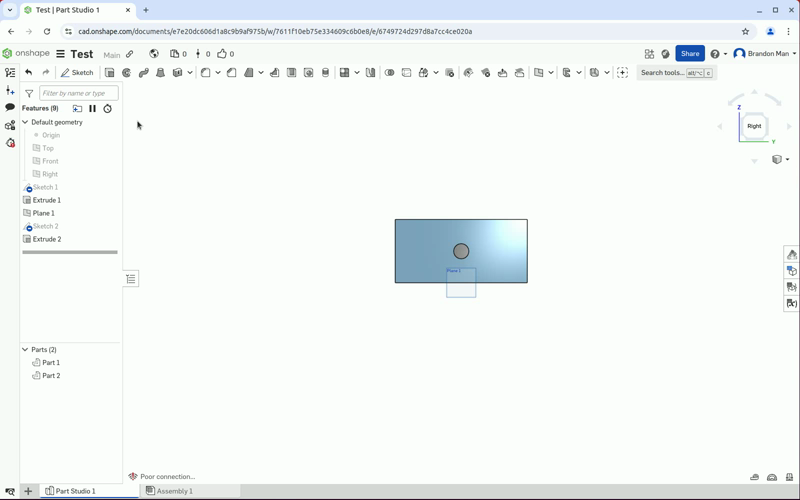
key(right, 2)
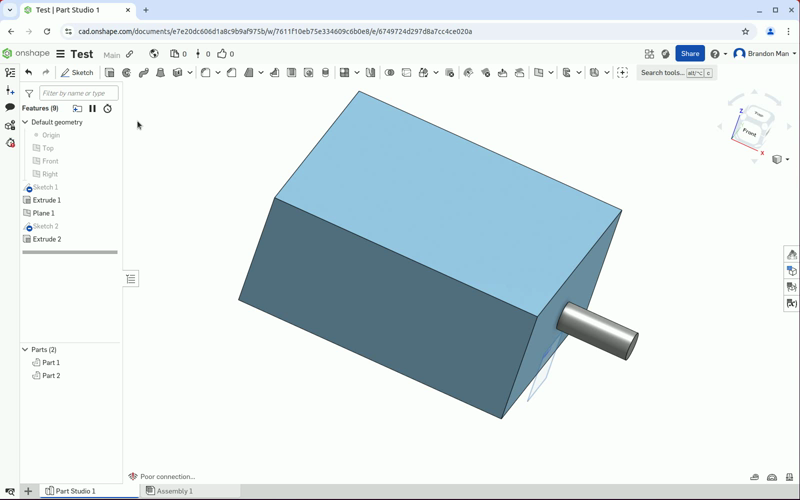
key(down, 2)
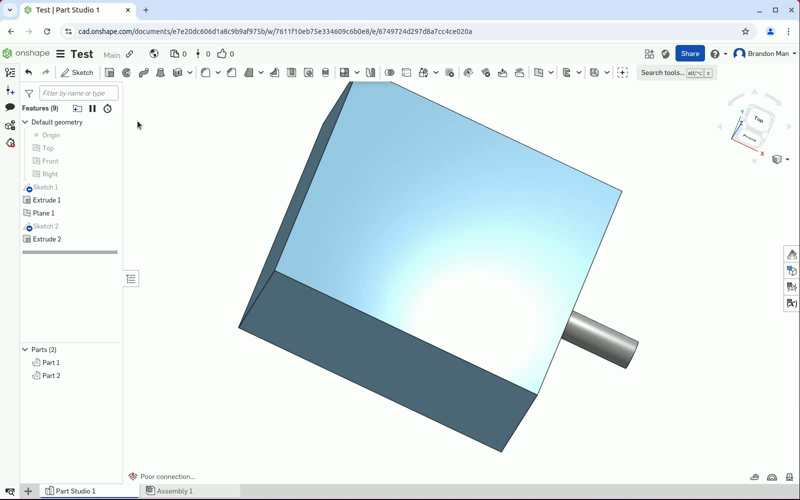
key(up, 2)
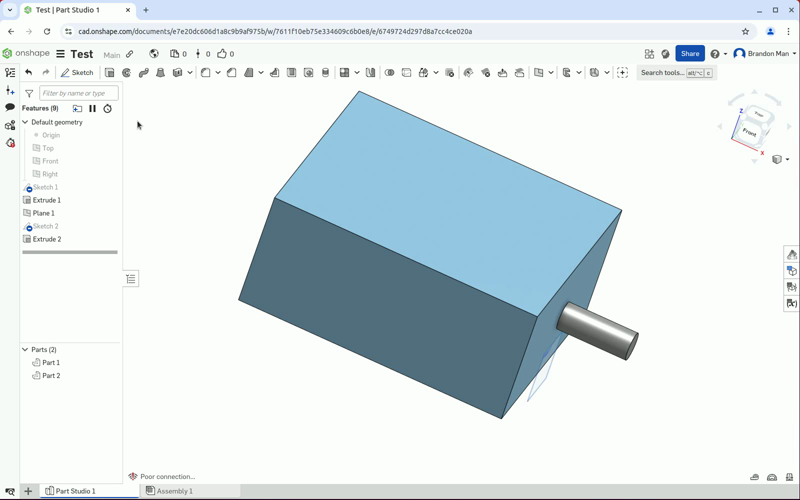
key(left, 2)
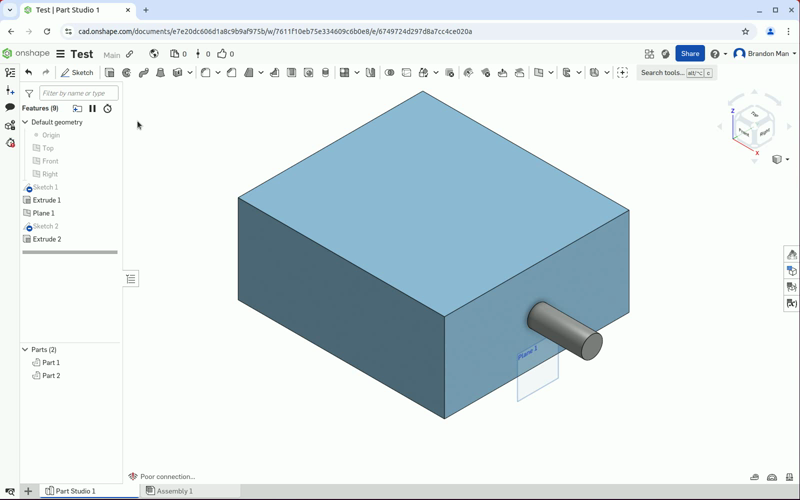
mouse_move(73, 189)
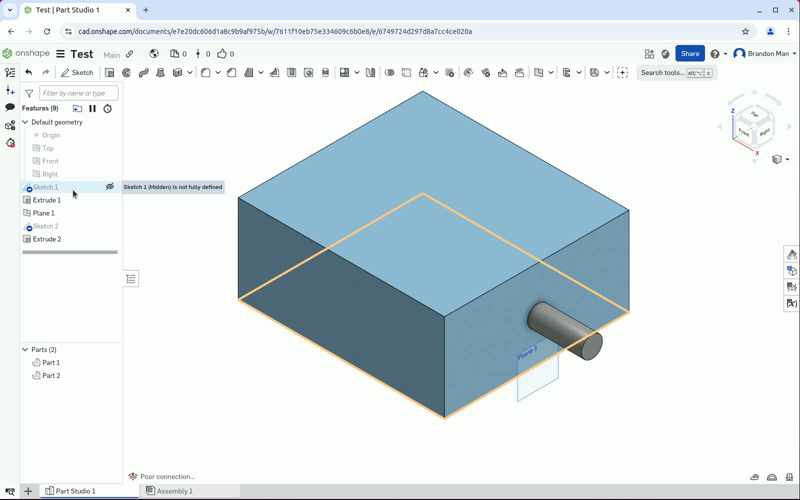
click(73, 189)